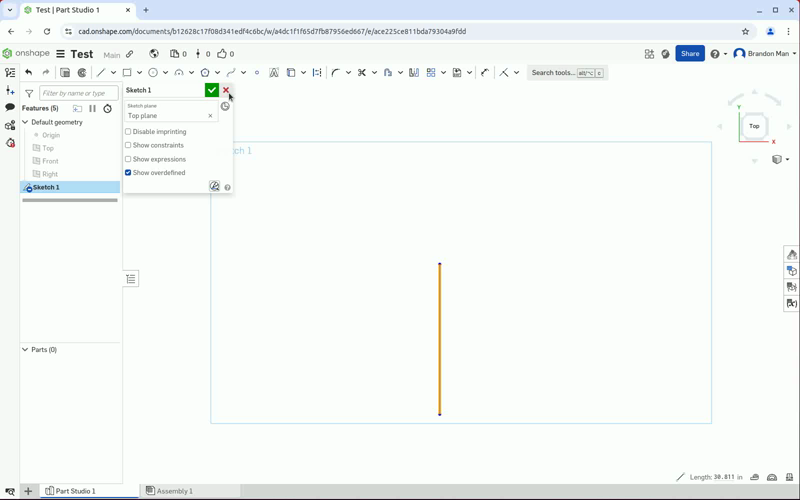
key(shift+h)
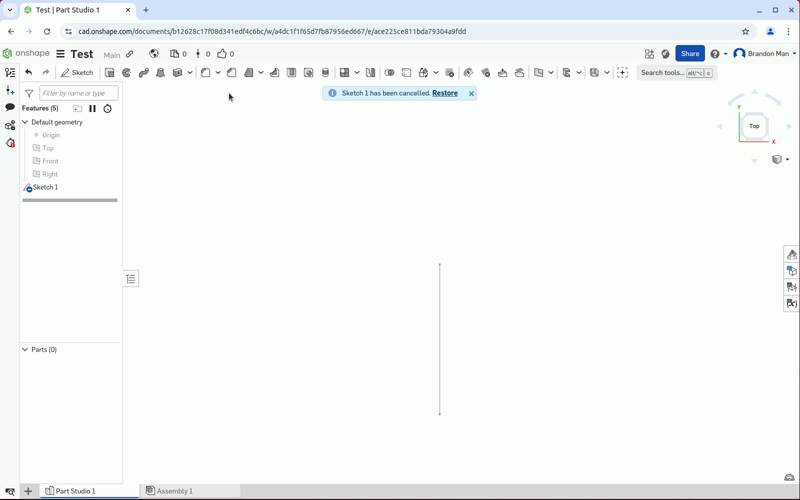
key(shift+s)
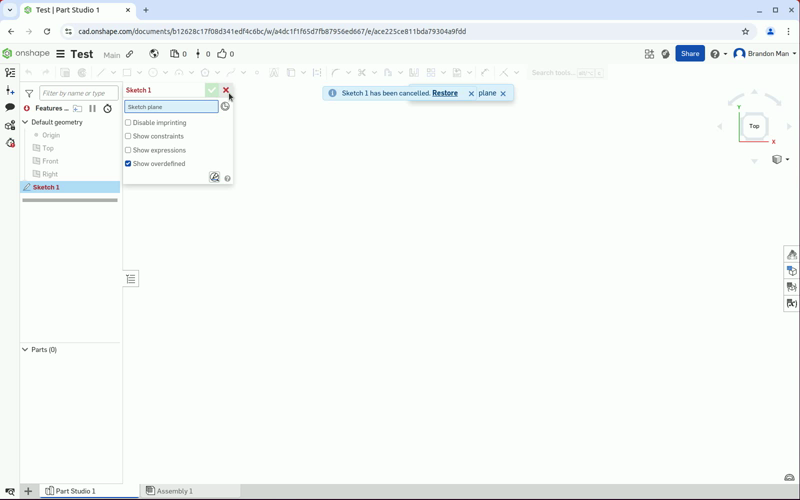
mouse_move(73, 150)
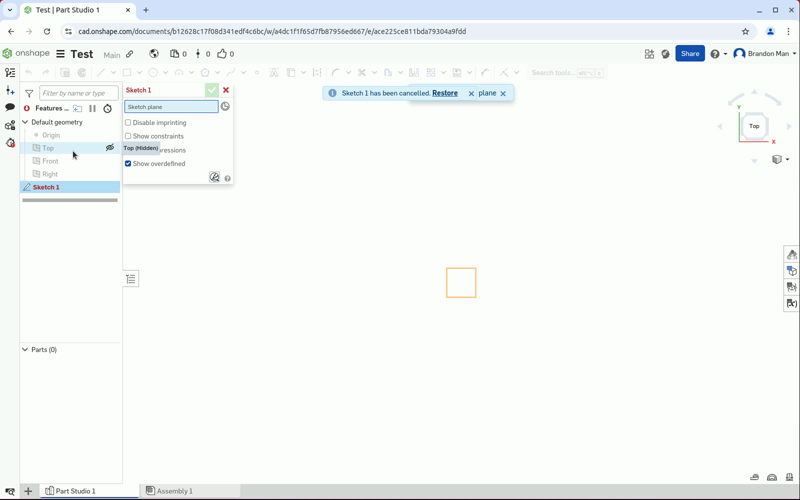
click(73, 150)
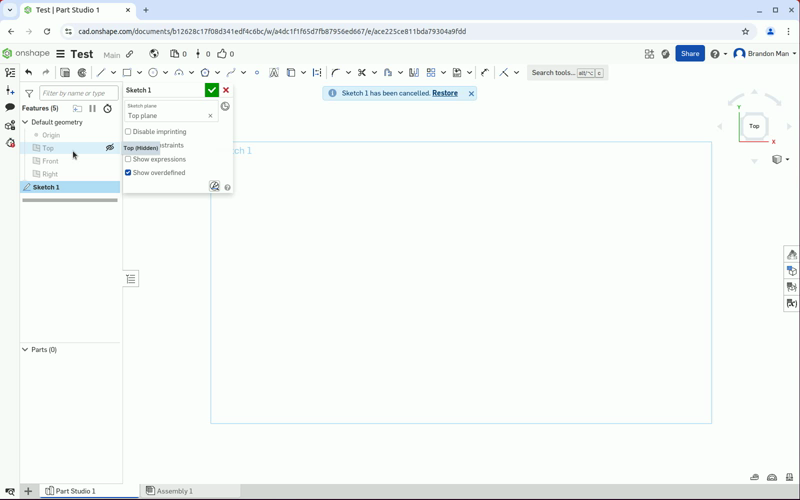
mouse_move(73, 352)
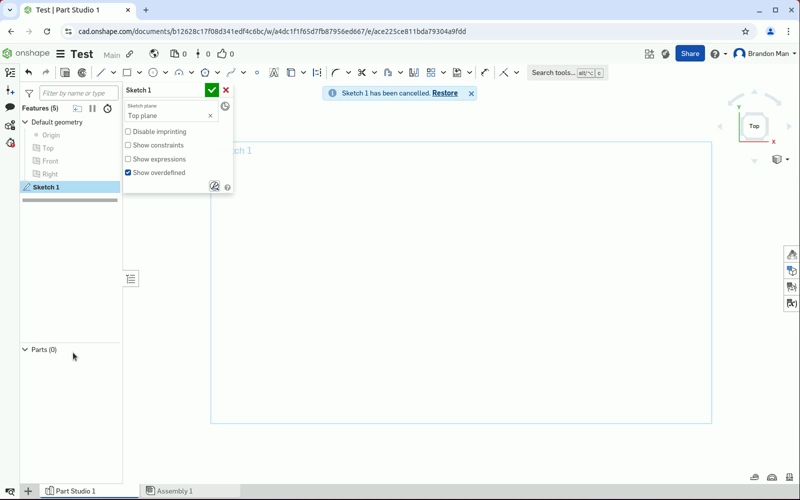
key(y)
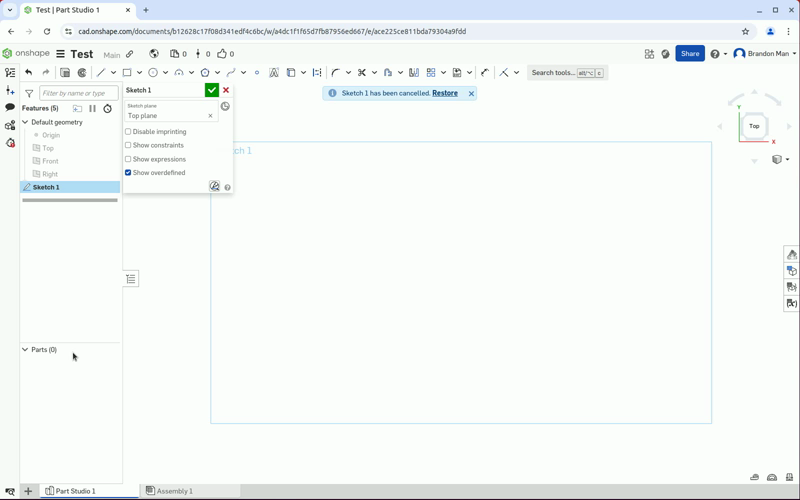
key(l)
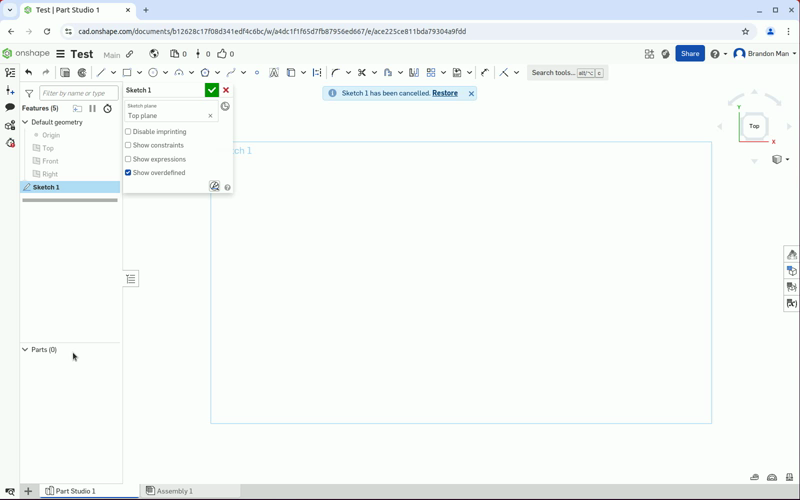
key_down(shift)
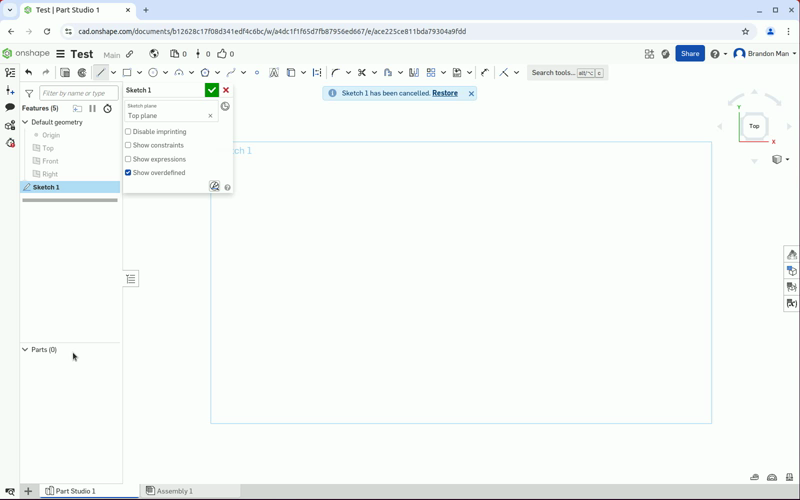
mouse_move(460, 282)
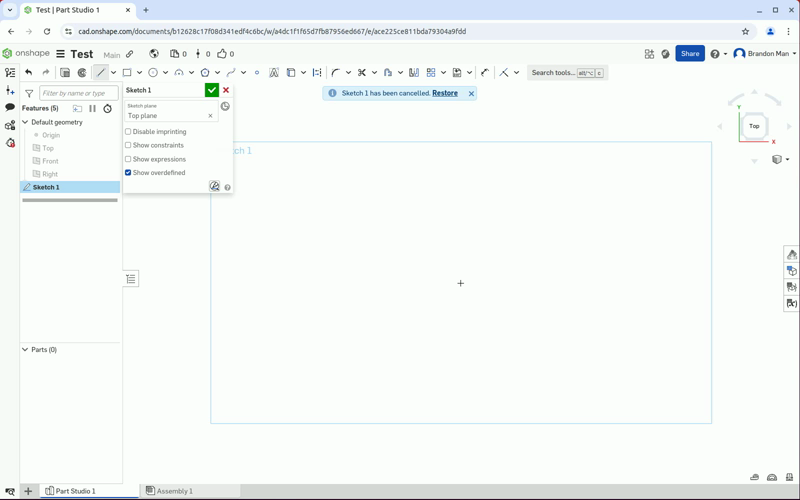
click(460, 282)
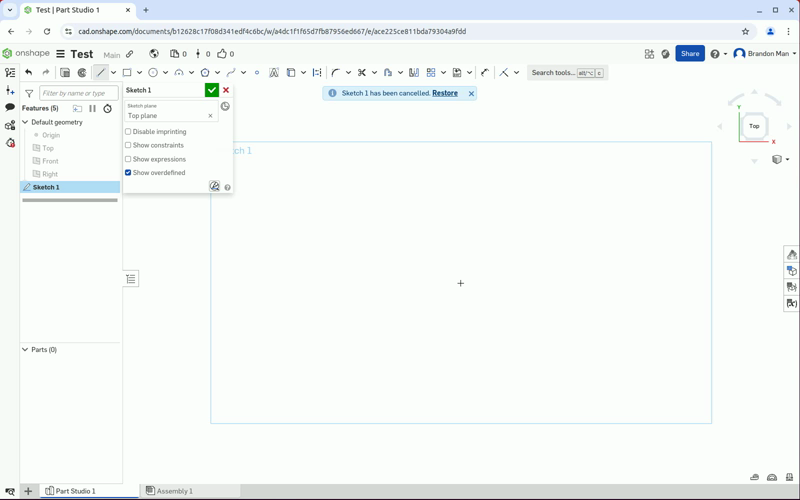
key_up(shift)
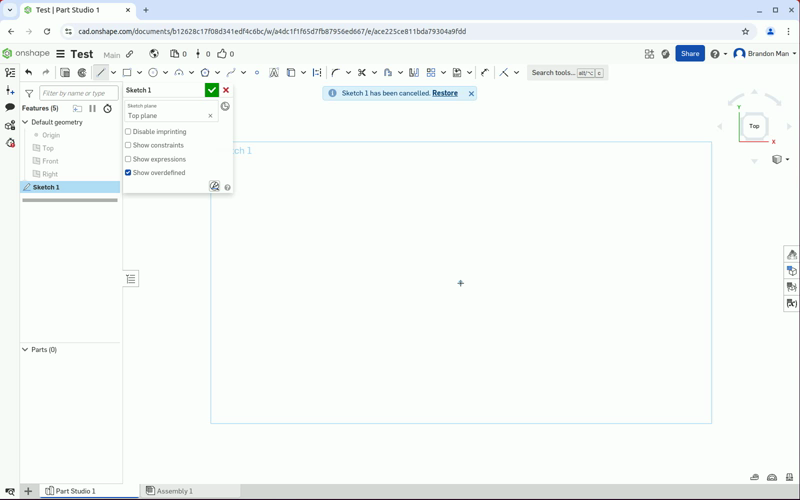
key_down(shift)
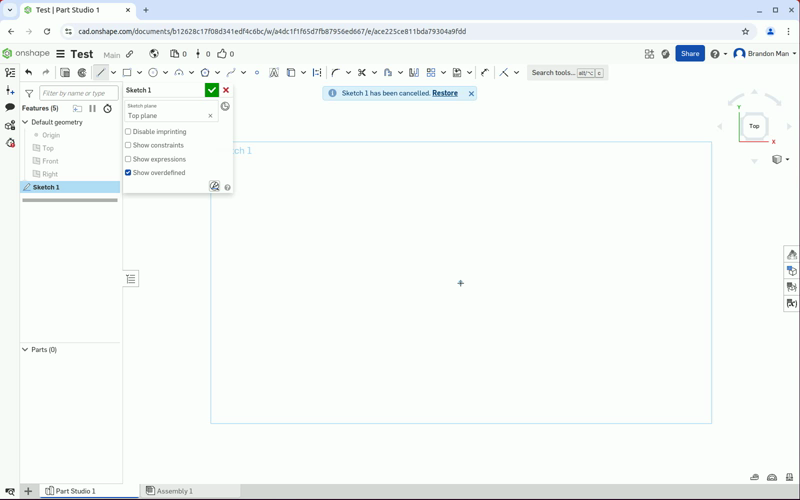
mouse_move(573, 282)
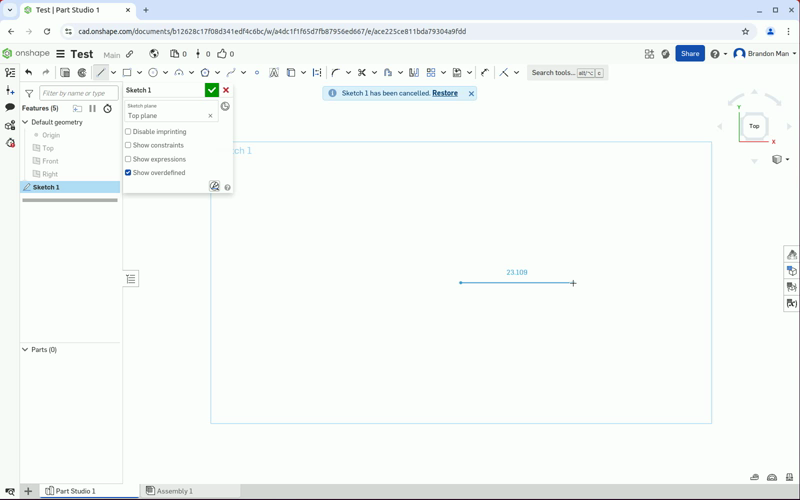
click(573, 282)
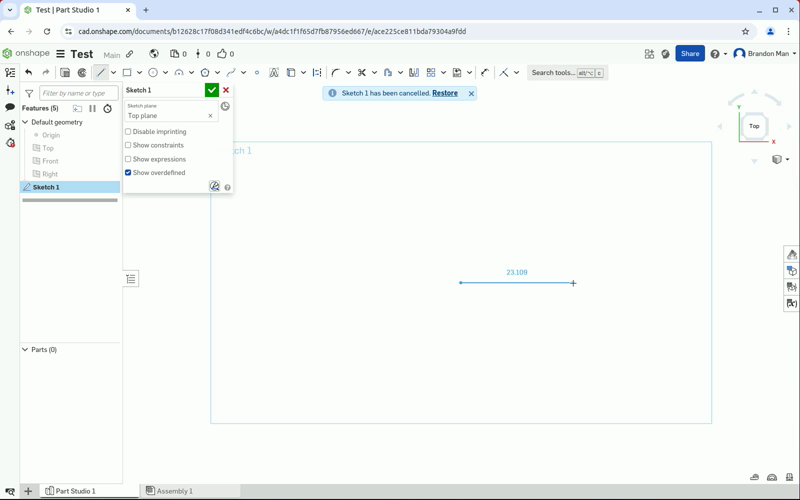
key_up(shift)
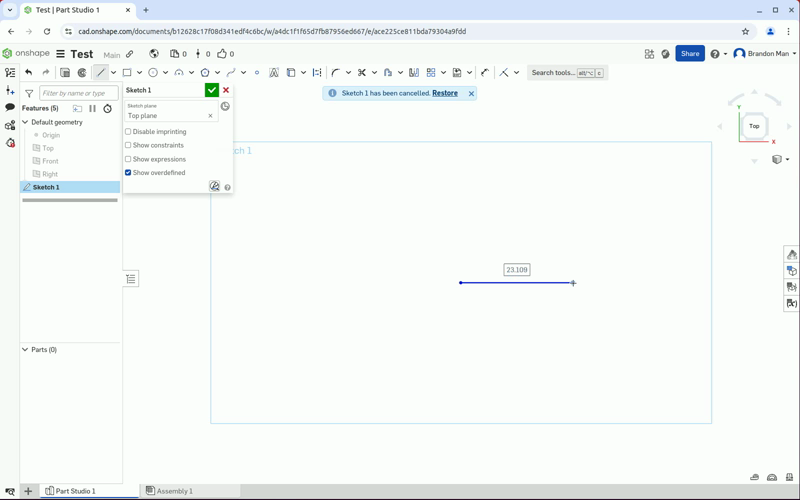
key_down(shift)
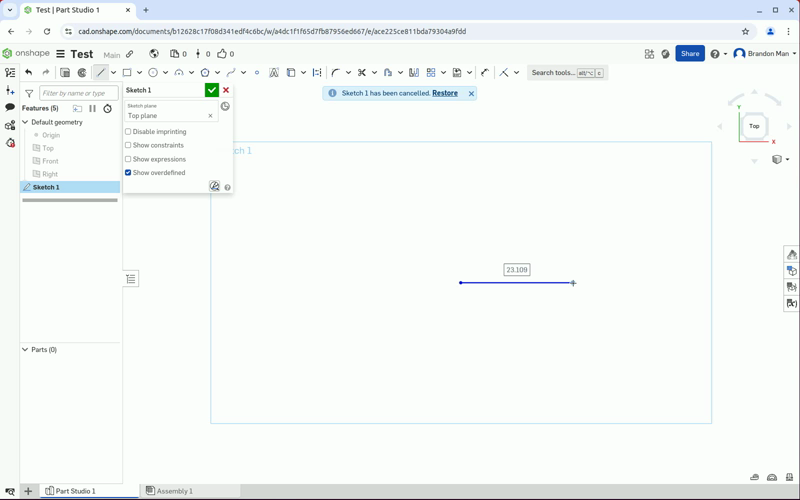
mouse_move(589, 282)
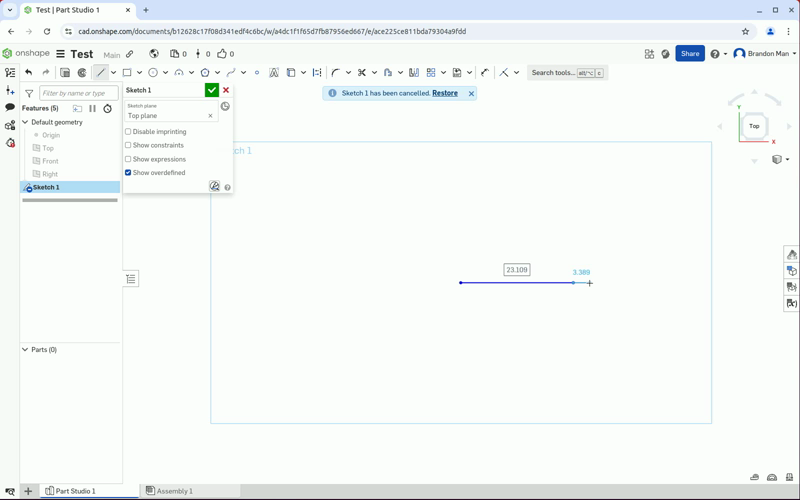
mouse_move(573, 259)
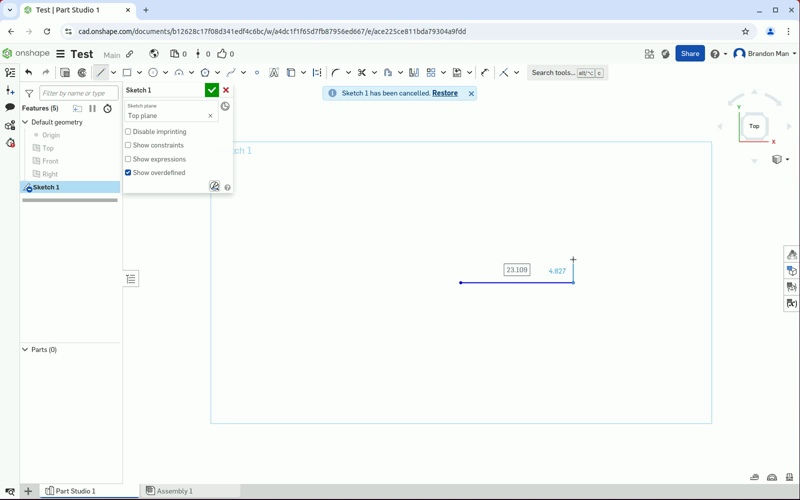
click(573, 259)
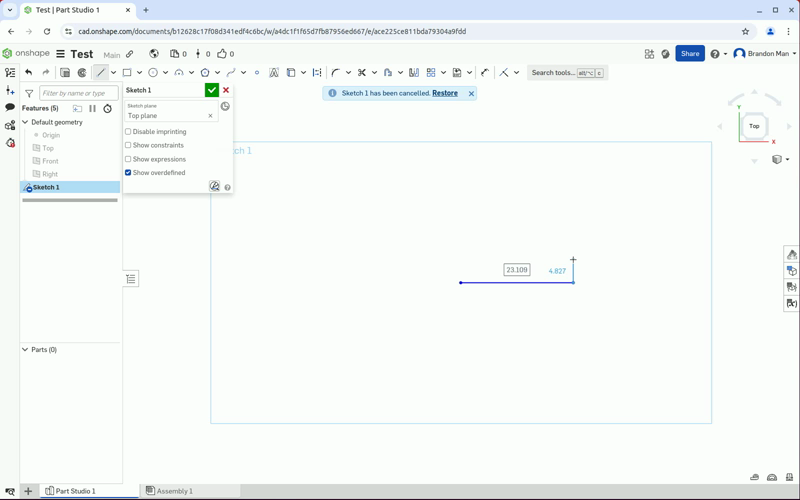
key_up(shift)
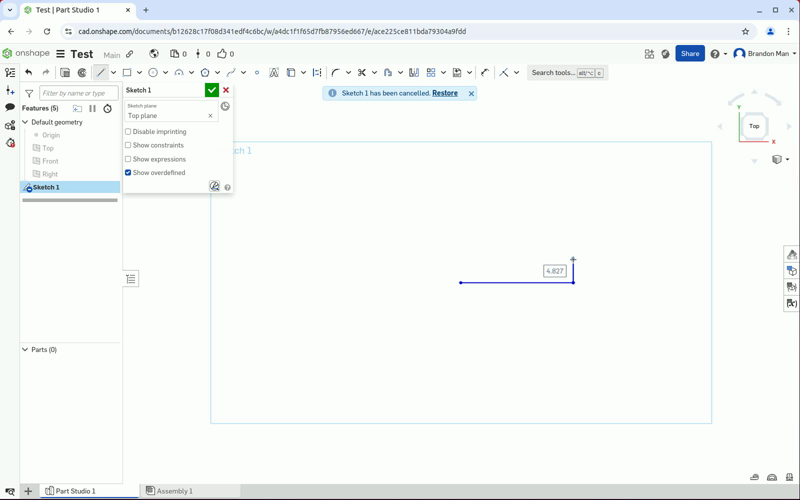
key_down(shift)
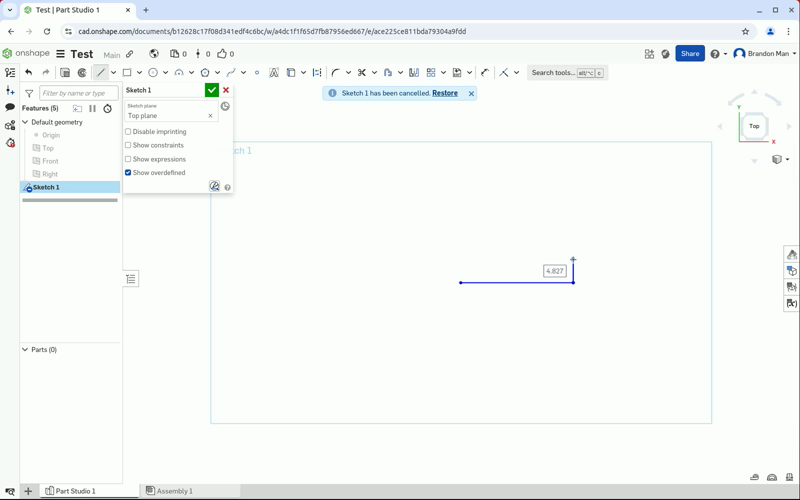
mouse_move(498, 245)
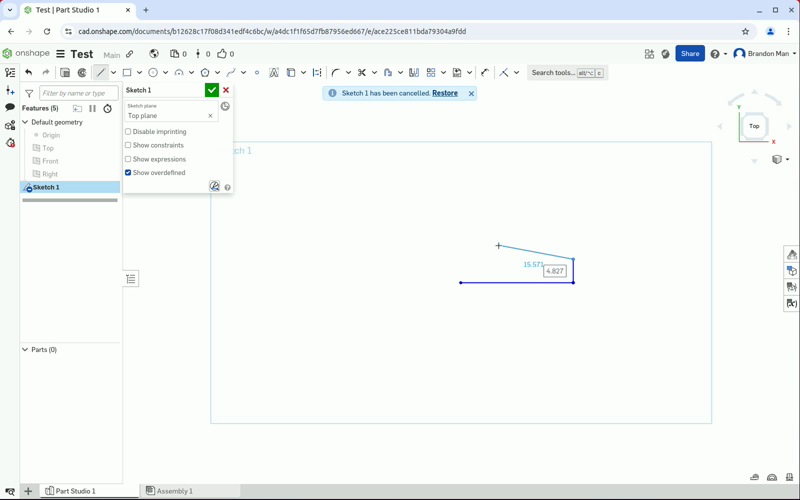
click(498, 245)
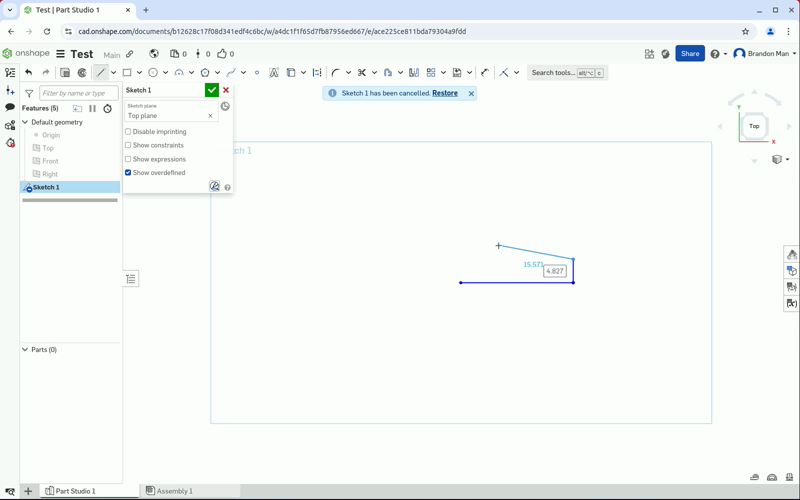
key_up(shift)
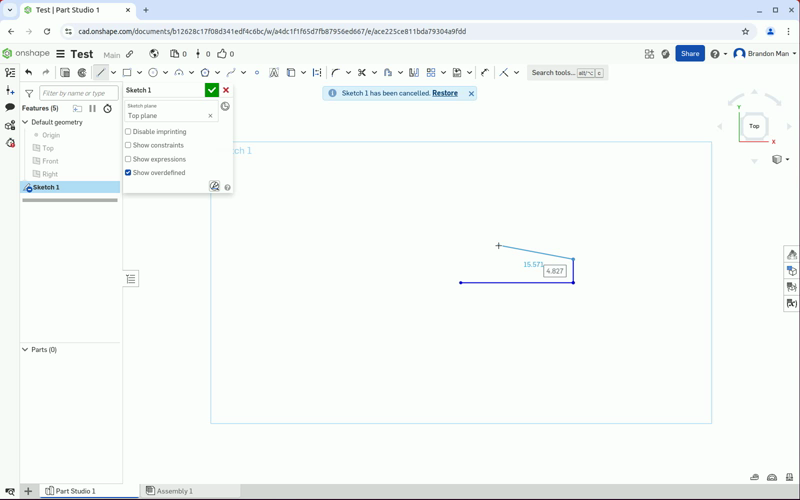
key_down(shift)
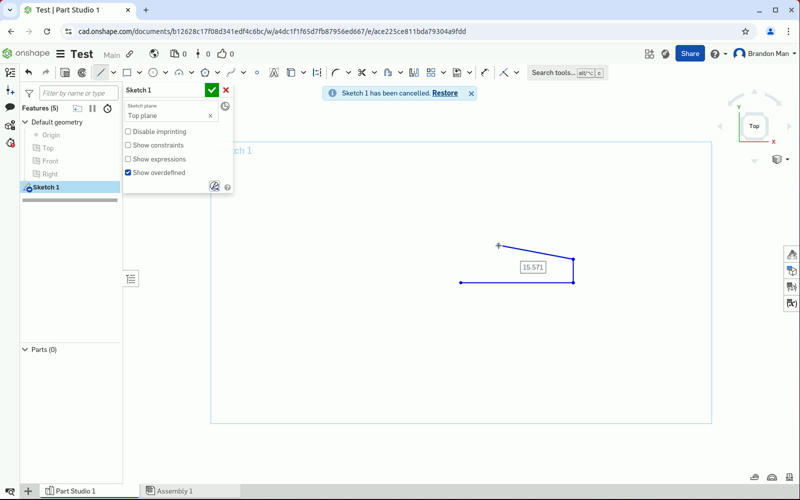
mouse_move(528, 245)
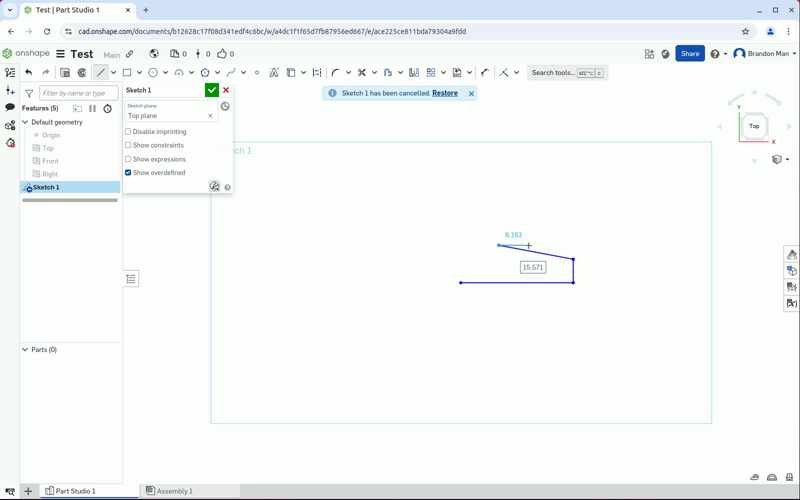
mouse_move(460, 245)
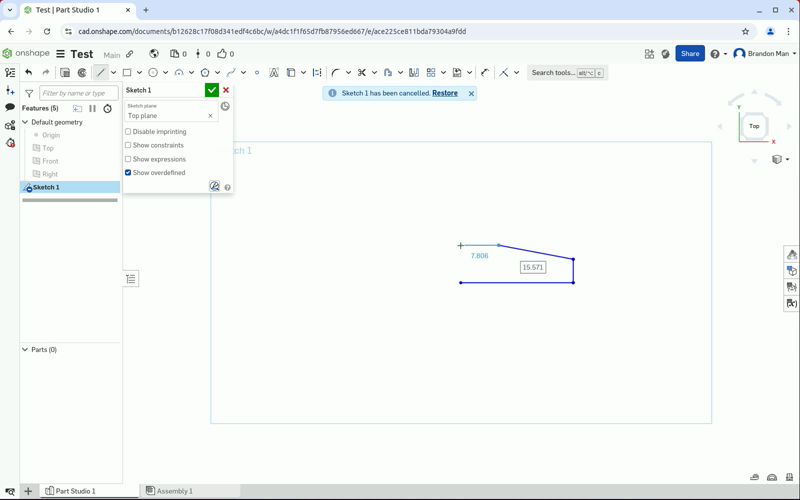
click(460, 245)
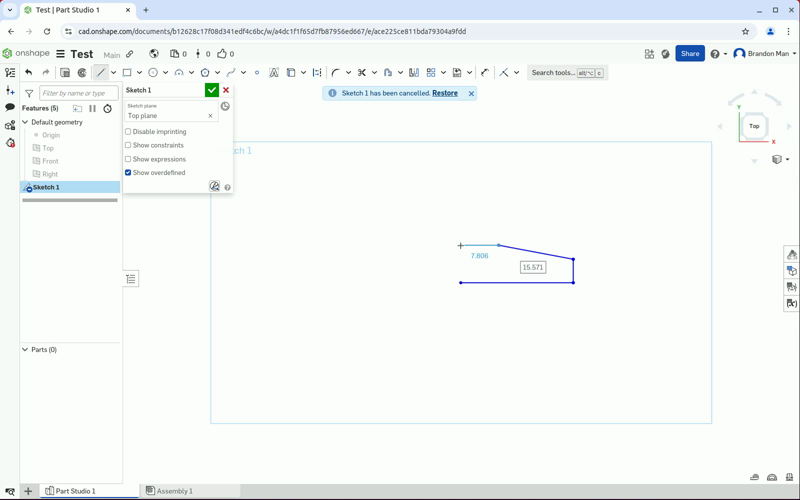
key_up(shift)
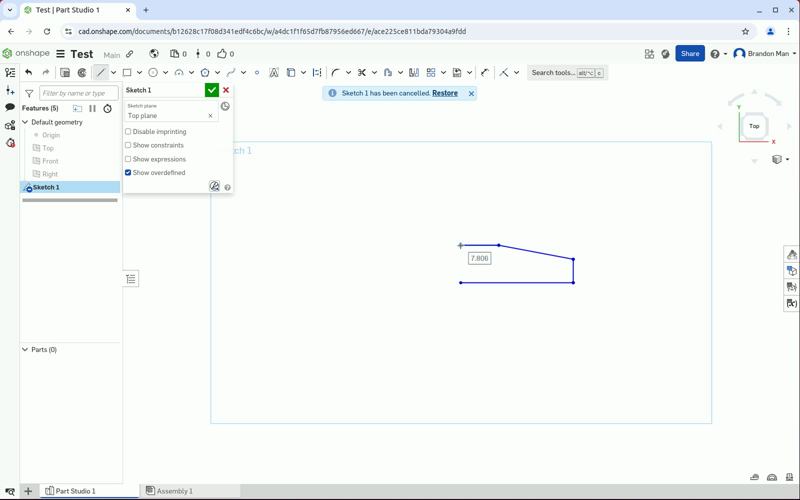
mouse_move(490, 245)
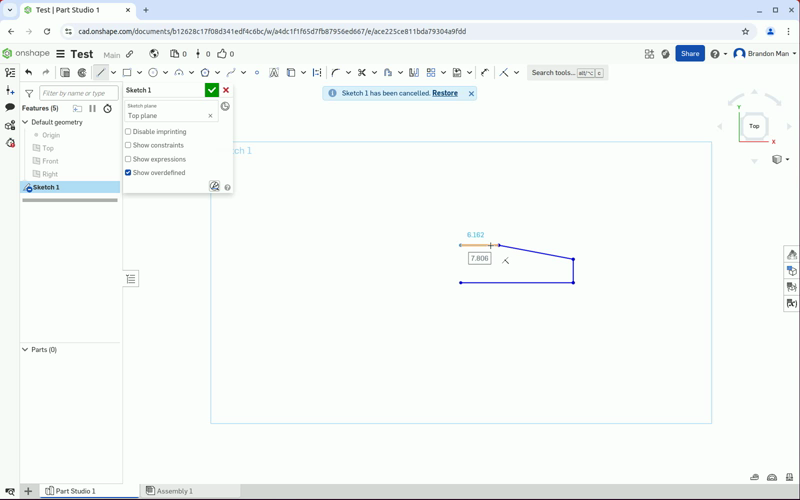
key_down(shift)
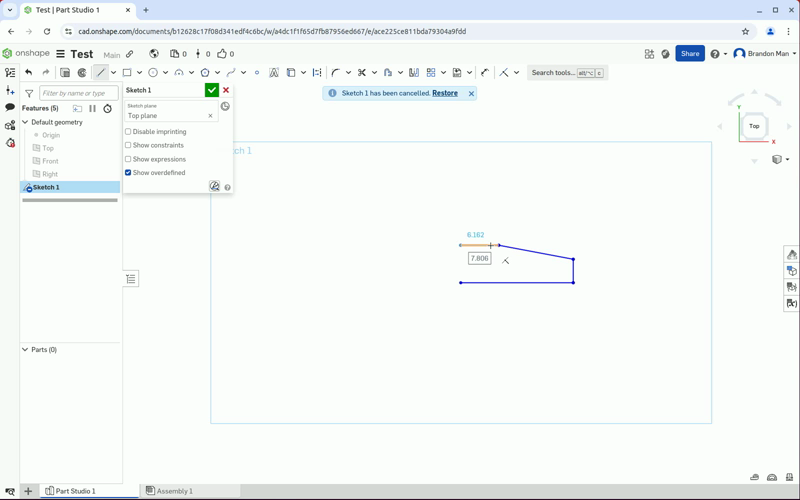
mouse_move(460, 282)
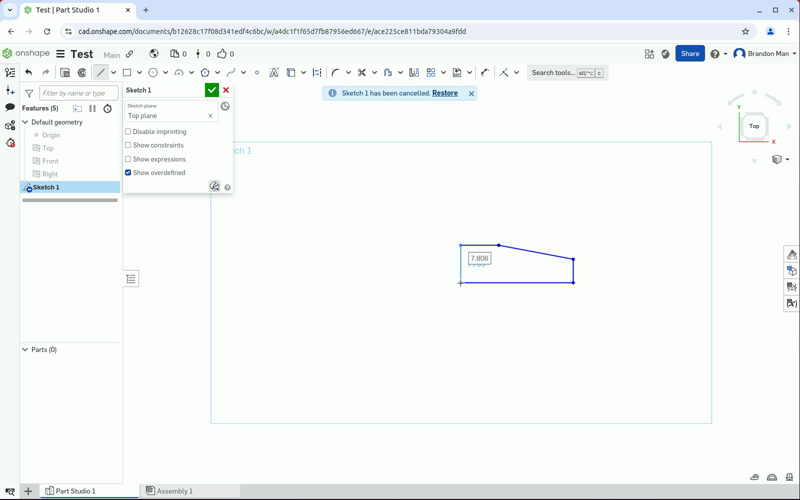
key_up(shift)
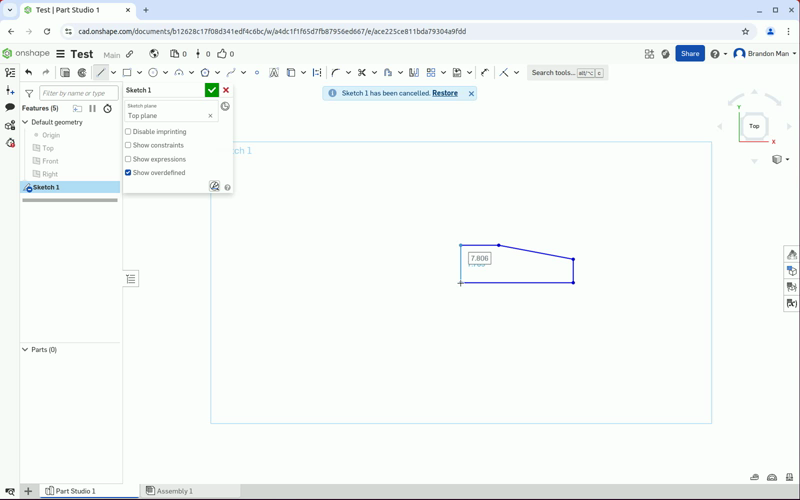
click(460, 282)
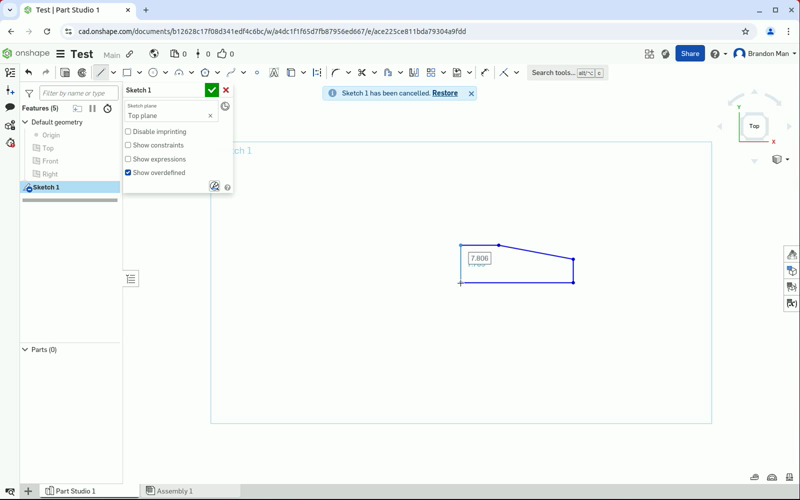
key(esc)
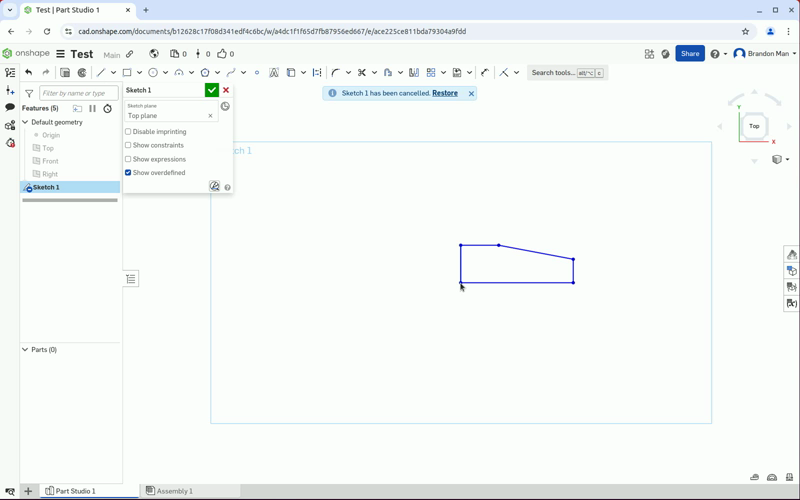
mouse_move(541, 270)
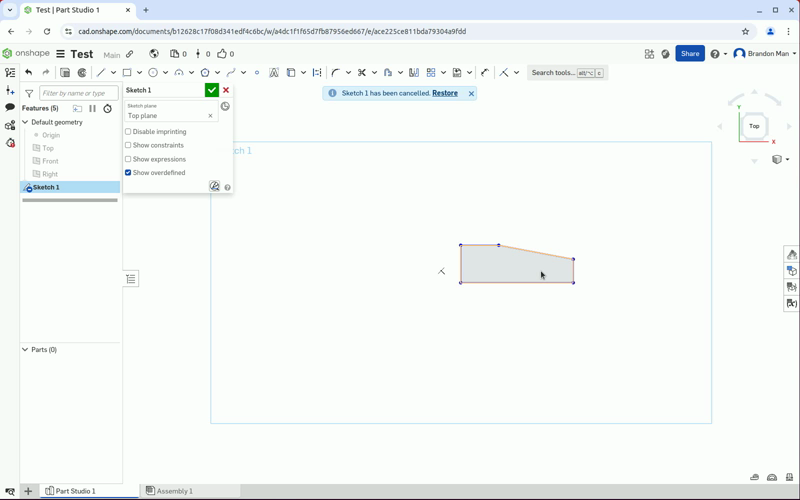
click(541, 270)
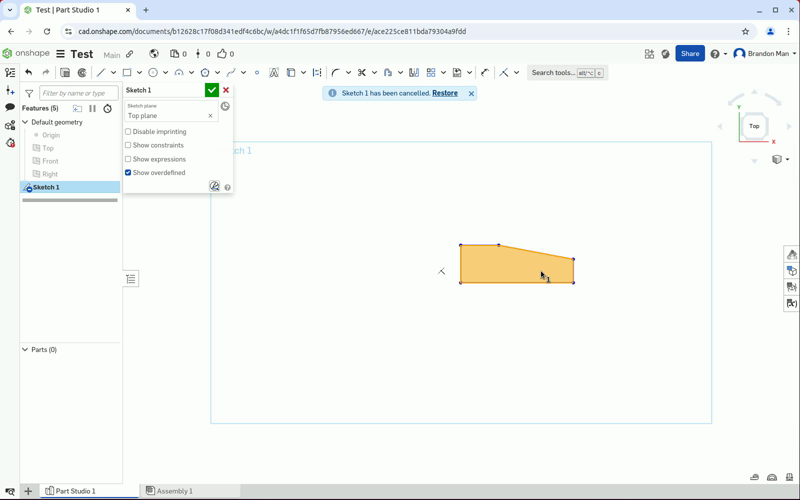
mouse_move(73, 352)
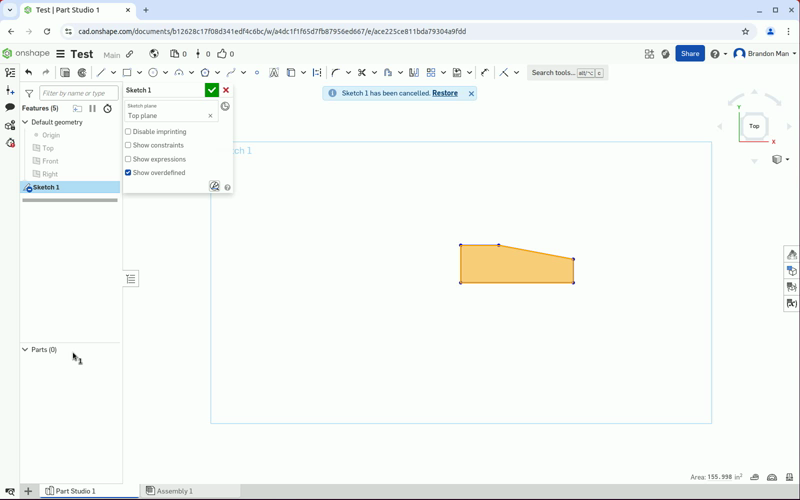
key(shift+y)
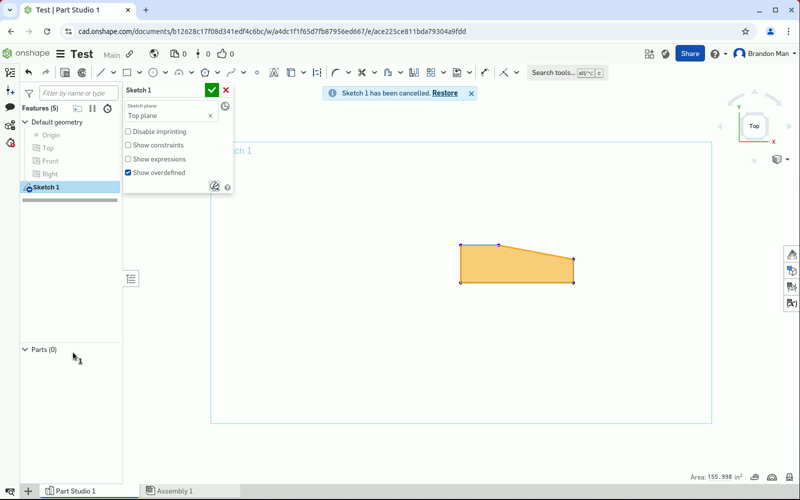
key(shift+e)
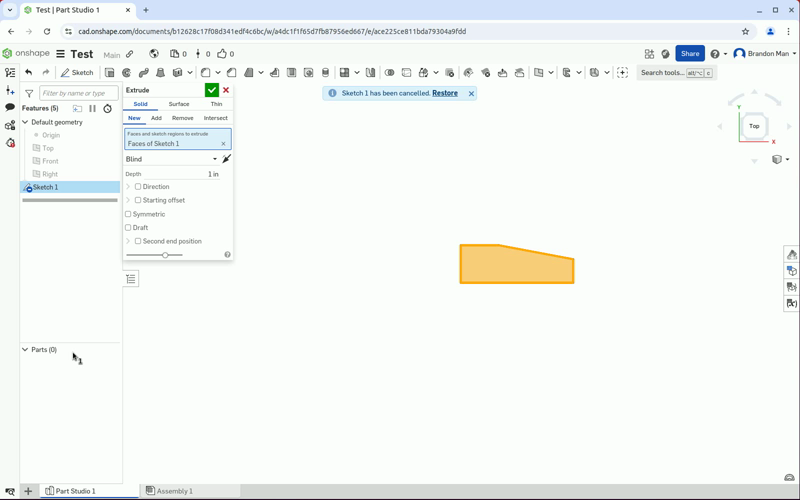
mouse_move(143, 106)
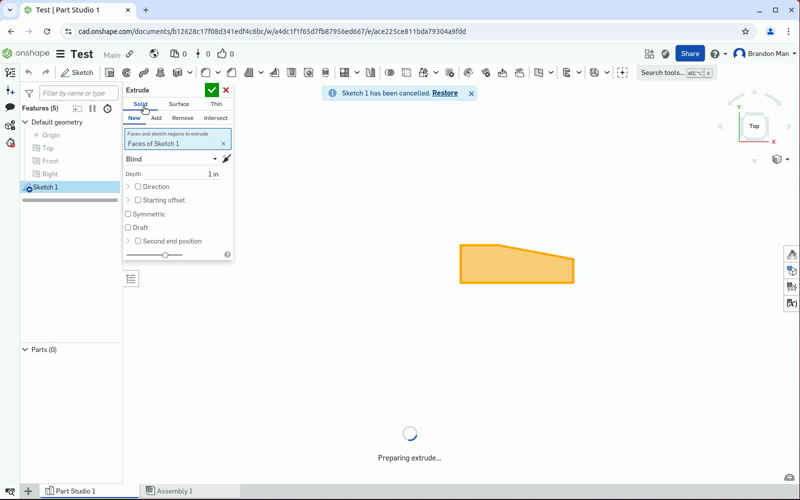
click(143, 106)
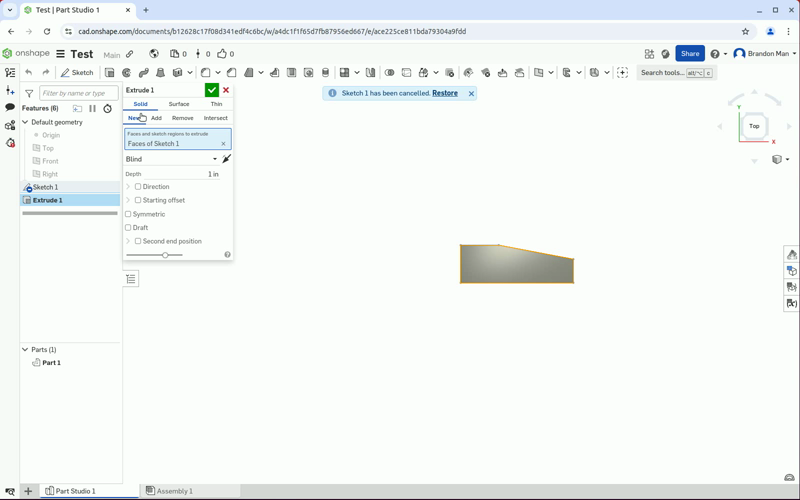
mouse_move(137, 120)
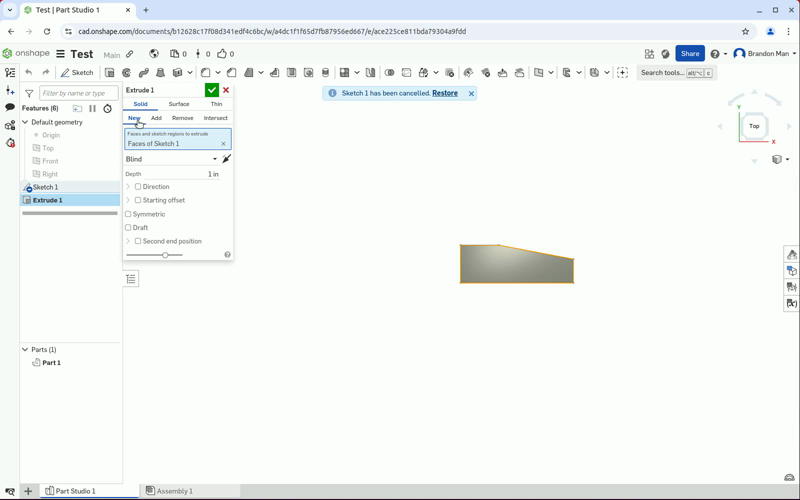
click(137, 120)
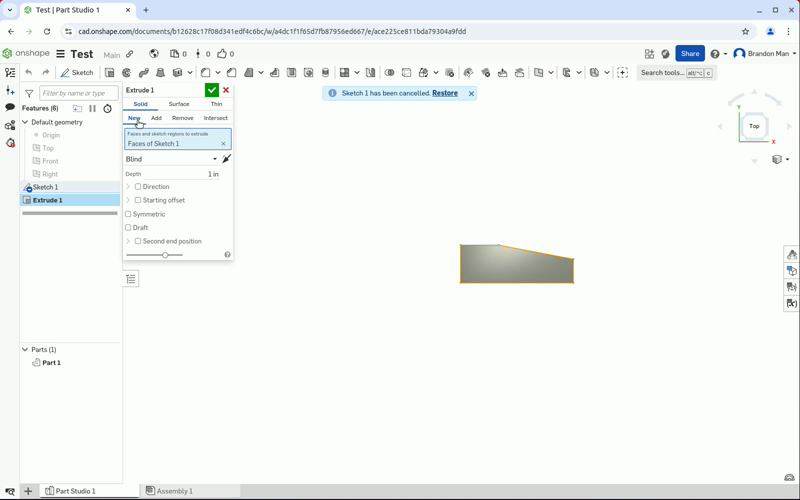
key(tab, 4)
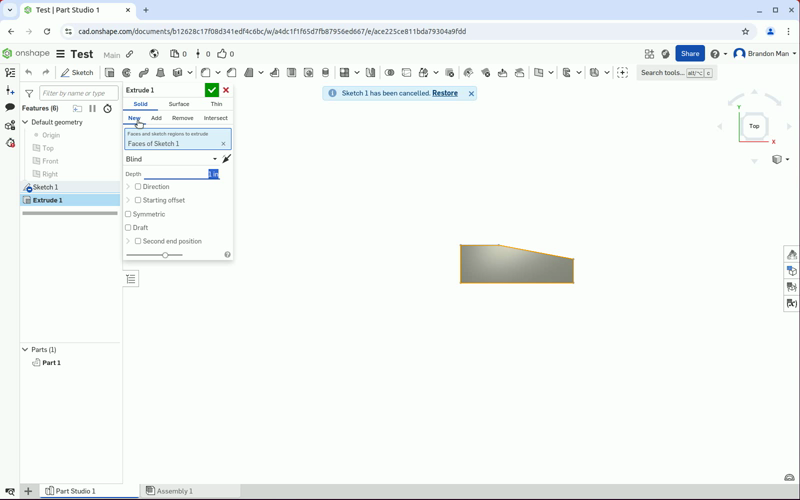
text(7.703)
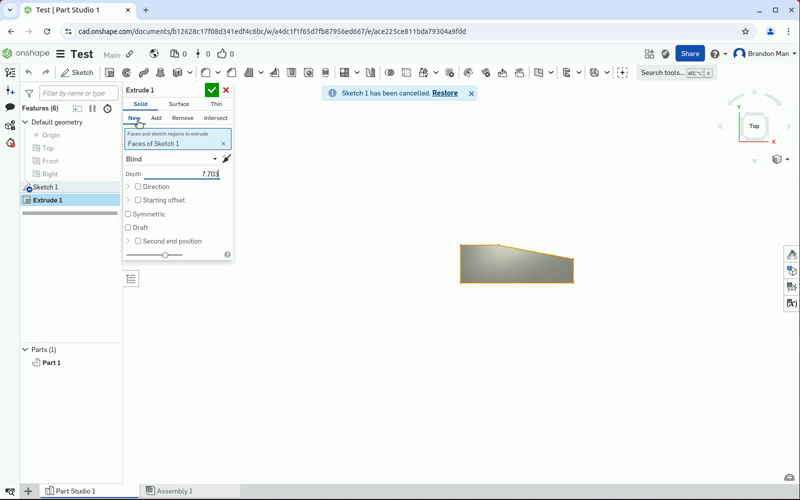
key(enter)
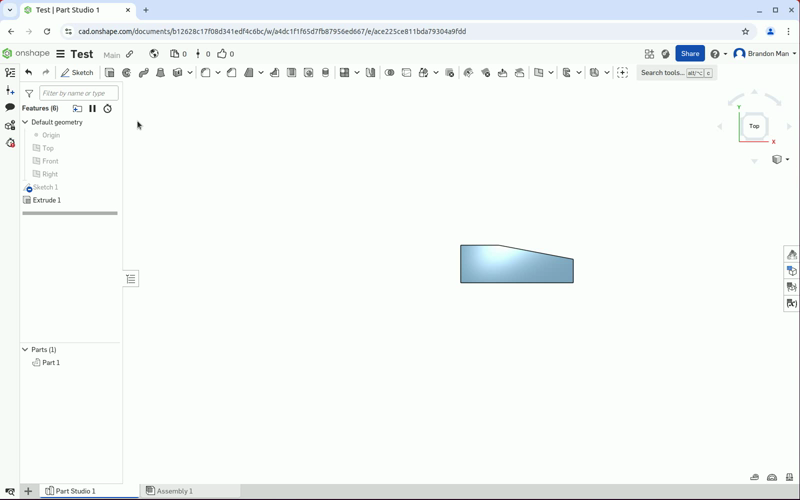
key(shift+h)
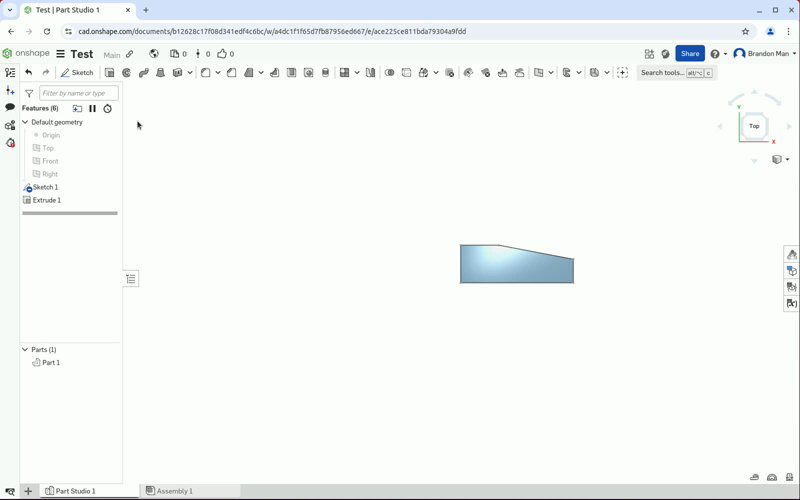
key(shift+h)
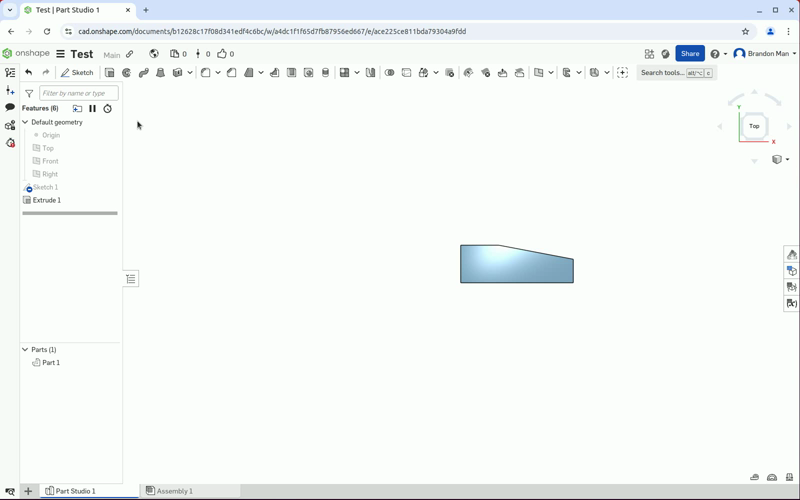
mouse_move(73, 189)
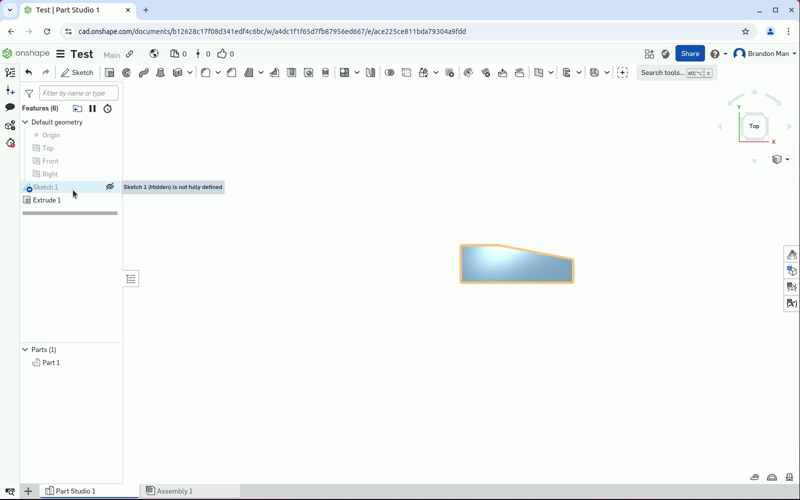
click(73, 189)
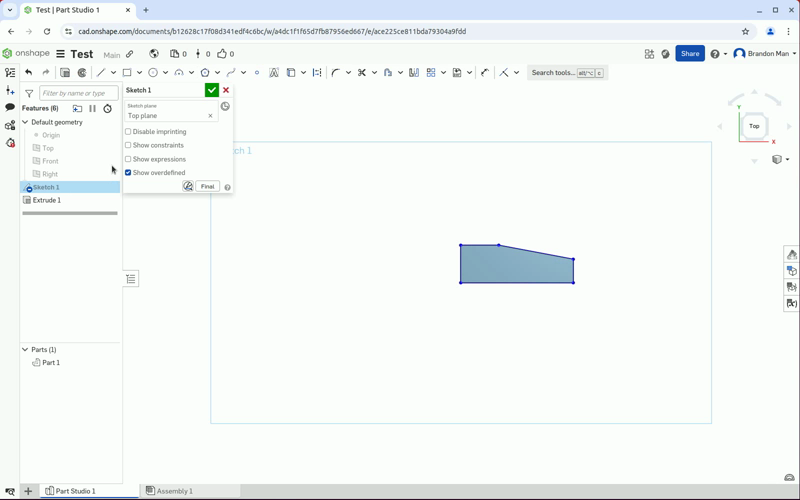
mouse_move(229, 92)
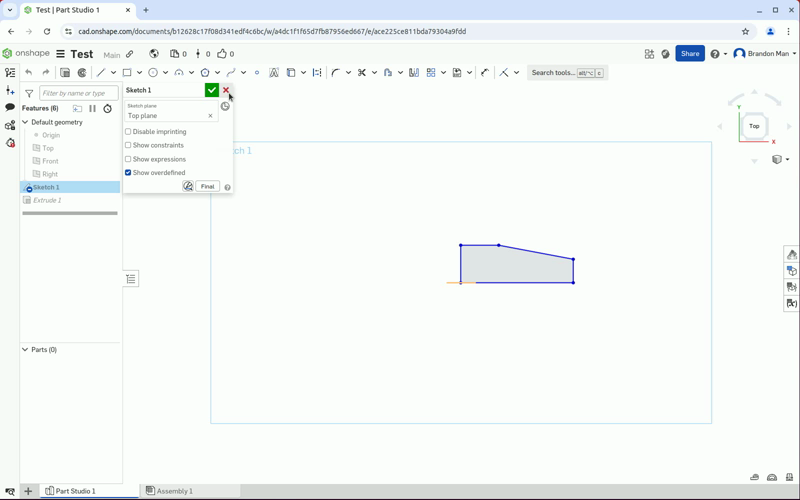
click(229, 92)
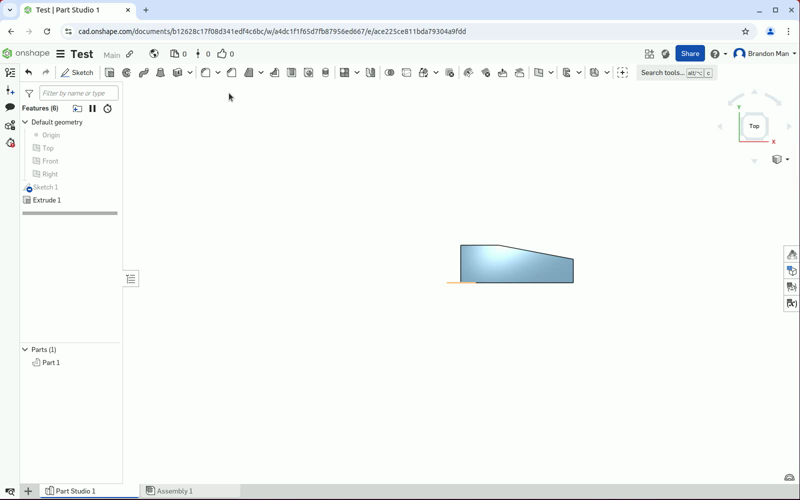
mouse_move(541, 75)
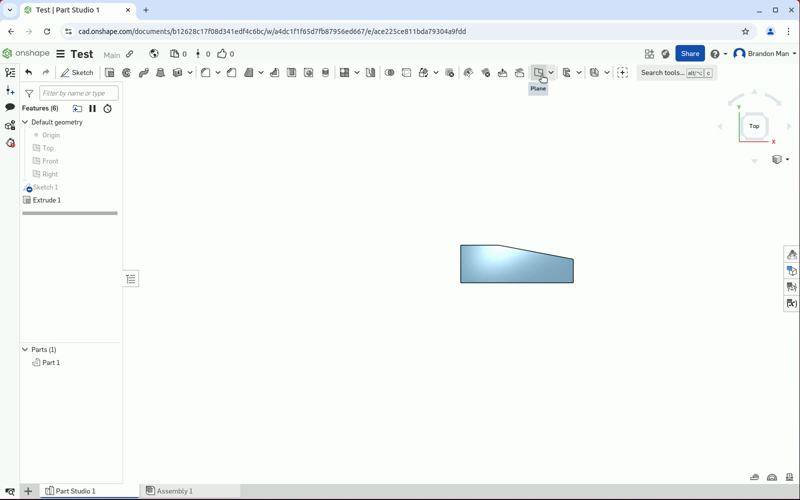
click(541, 75)
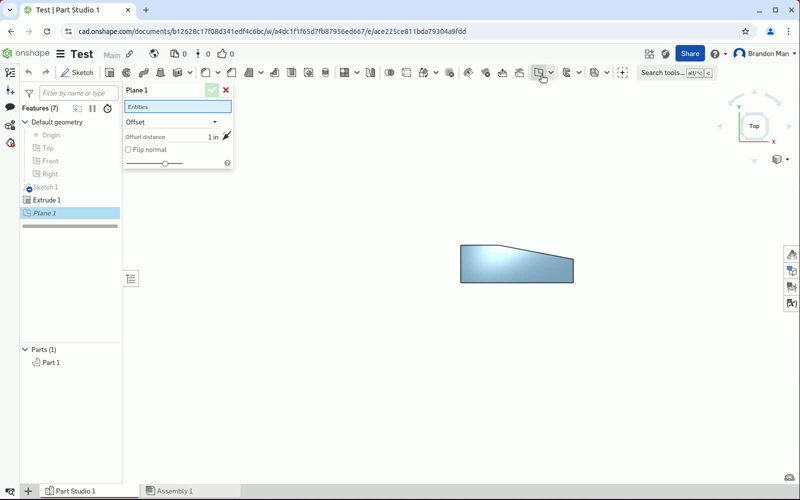
mouse_move(73, 150)
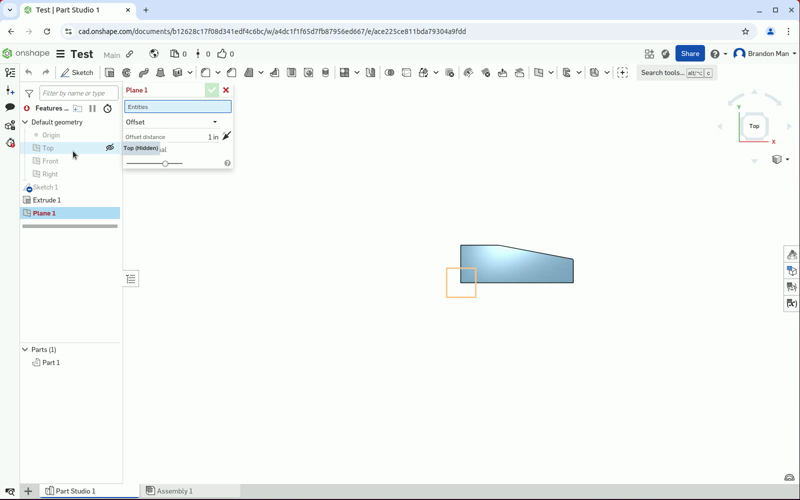
click(73, 150)
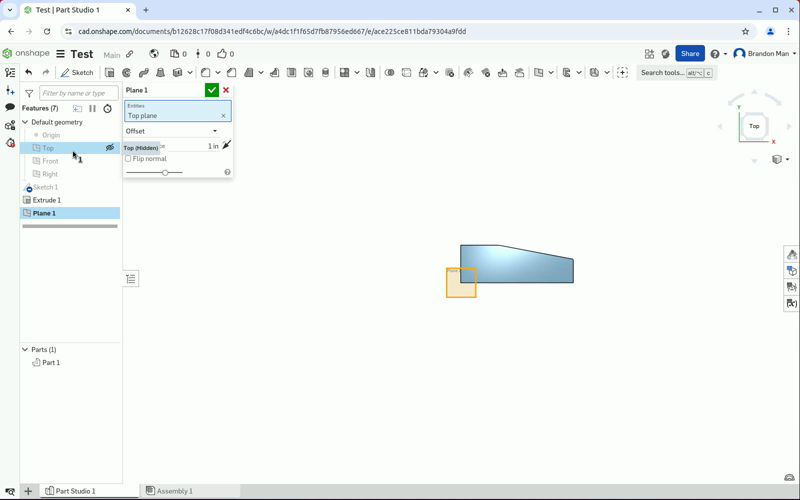
key(tab, 2)
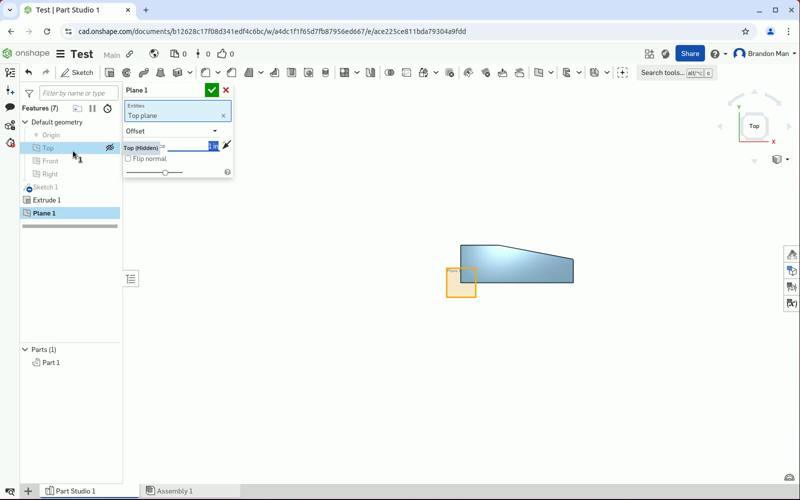
text(7.703)
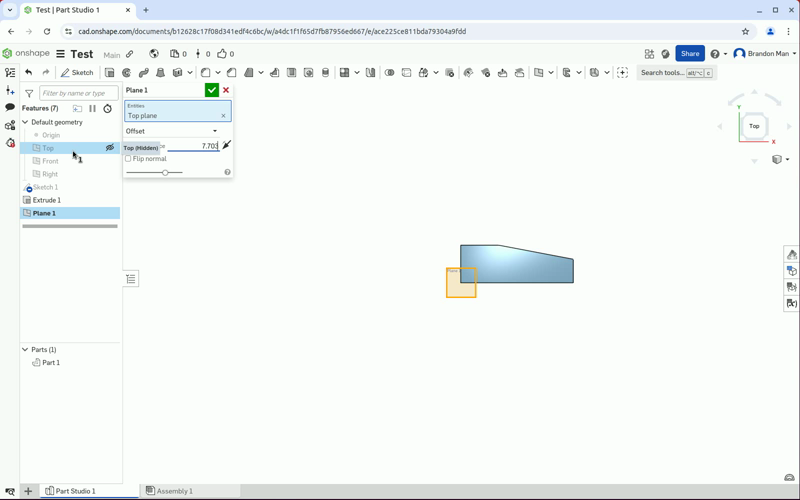
key(enter, 2)
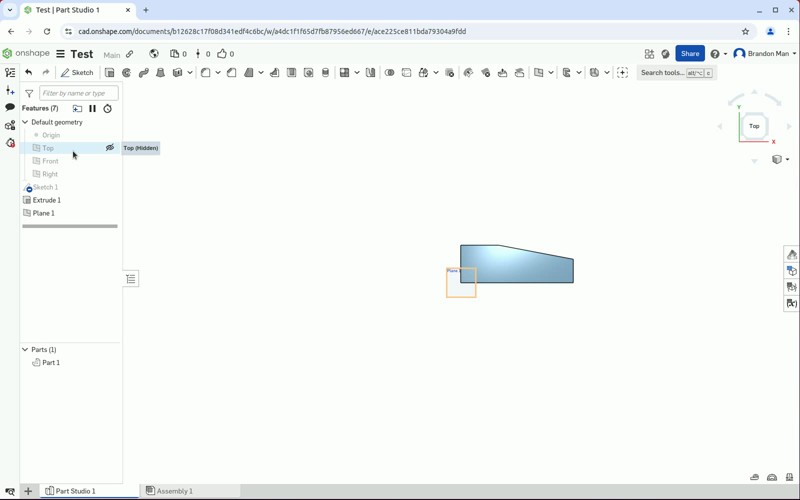
key(shift+s)
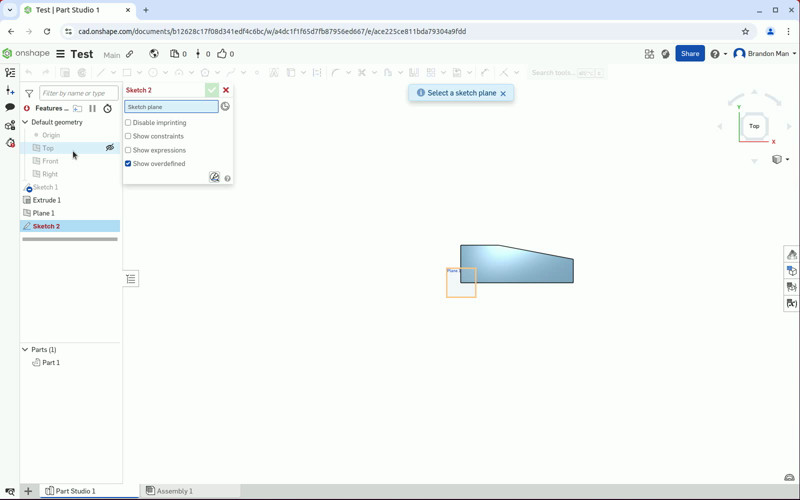
mouse_move(73, 215)
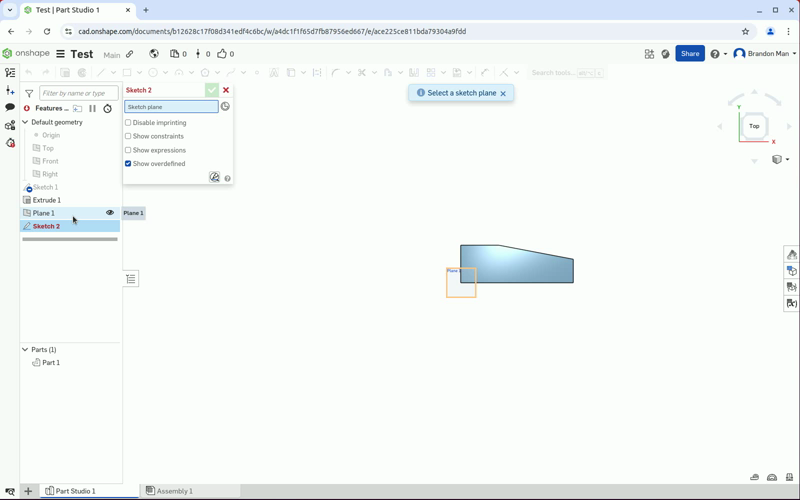
click(73, 215)
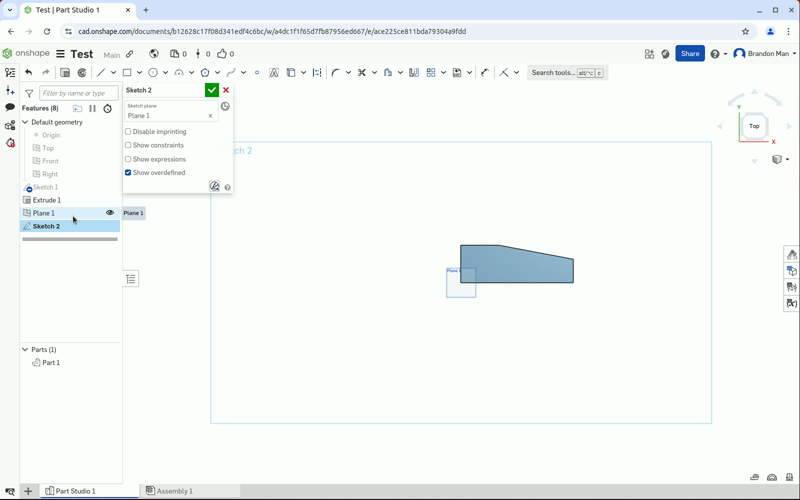
mouse_move(73, 352)
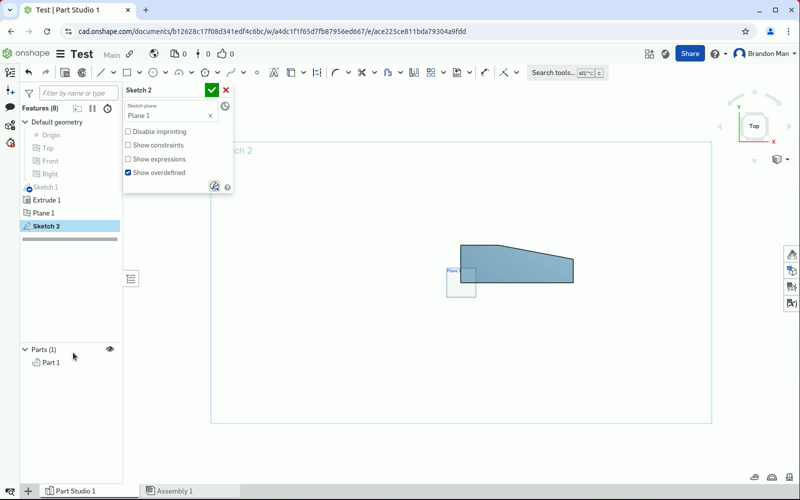
key(y)
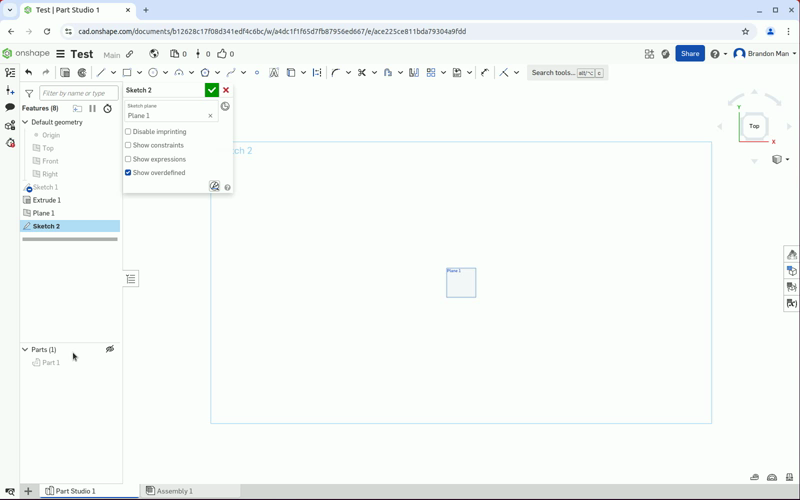
key(c)
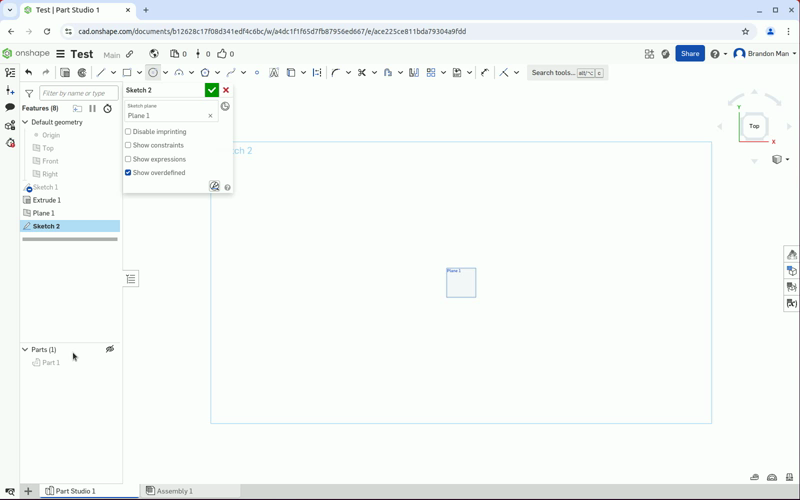
key_down(shift)
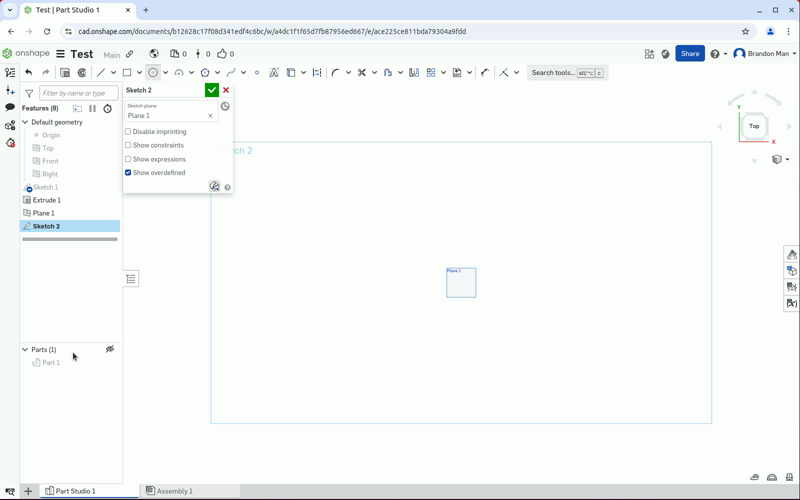
mouse_move(490, 259)
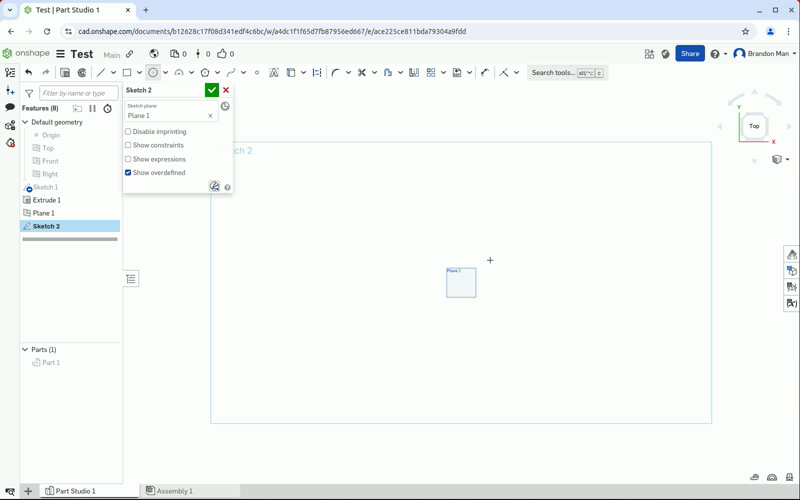
click(490, 259)
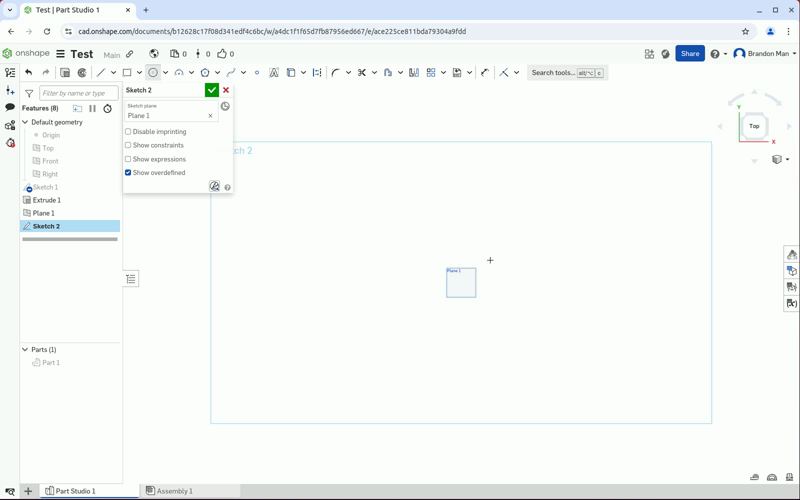
key_up(shift)
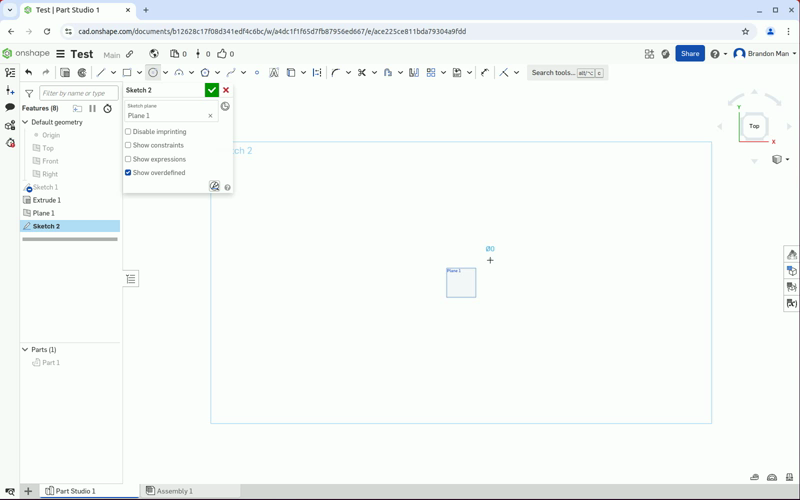
mouse_move(504, 259)
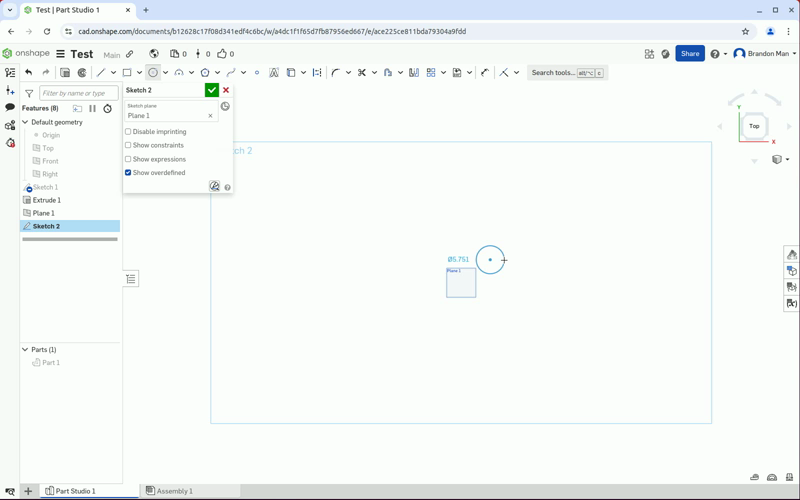
click(504, 259)
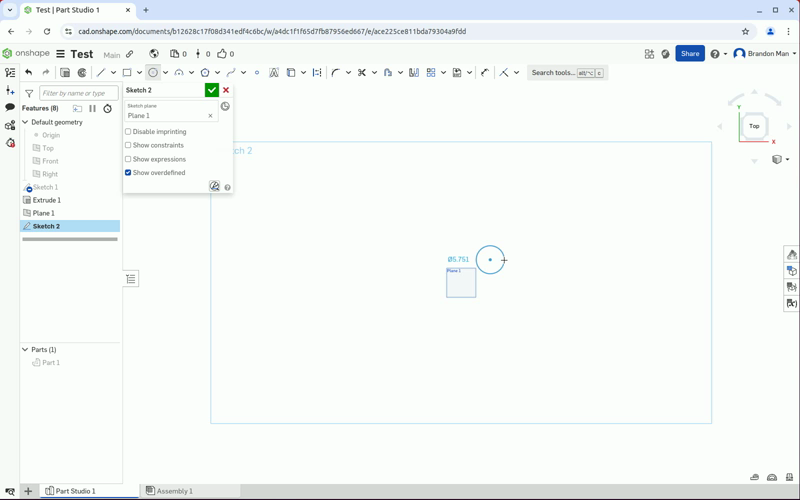
key(esc)
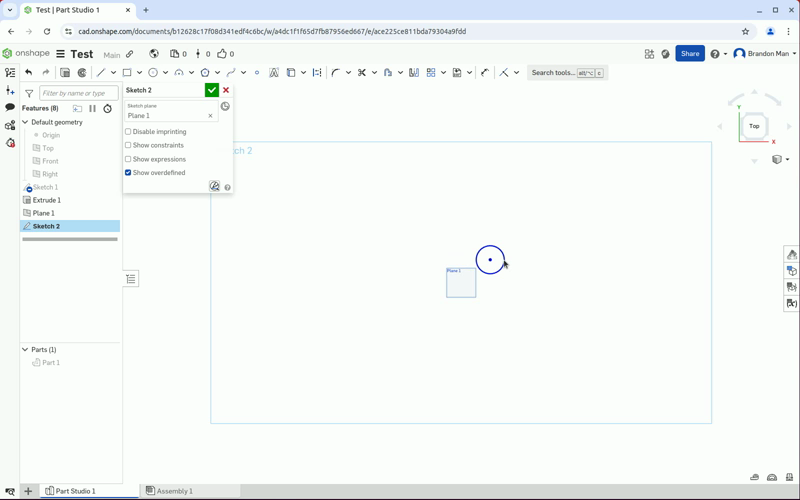
mouse_move(485, 252)
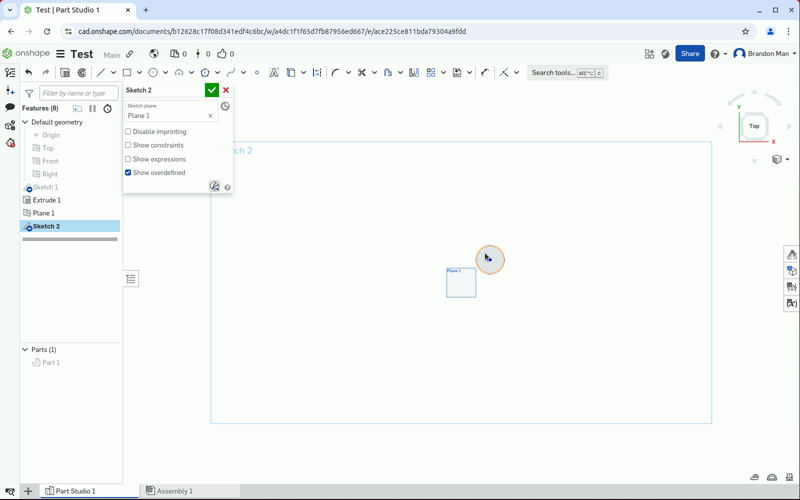
scroll(6)
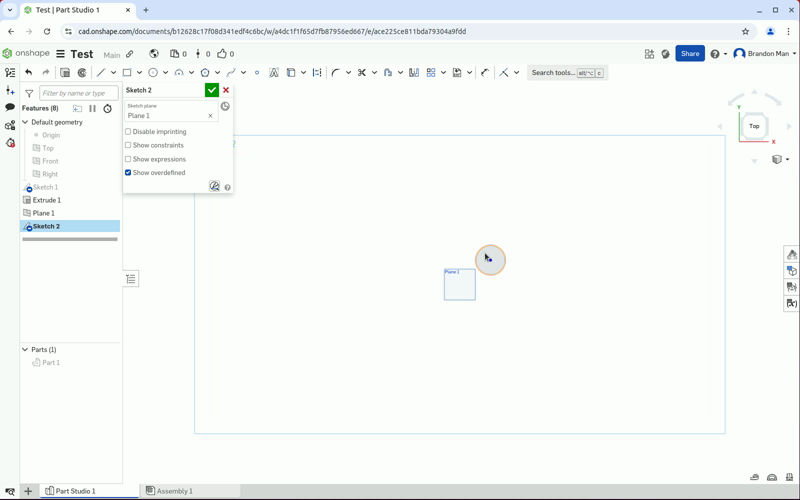
scroll(6)
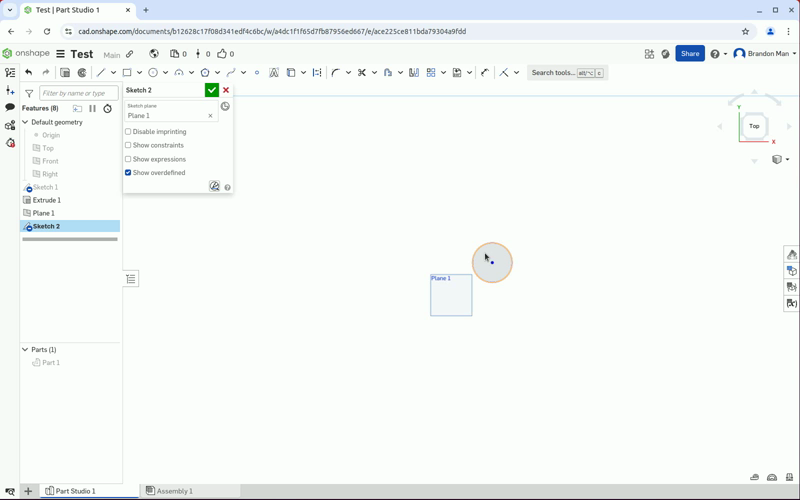
scroll(6)
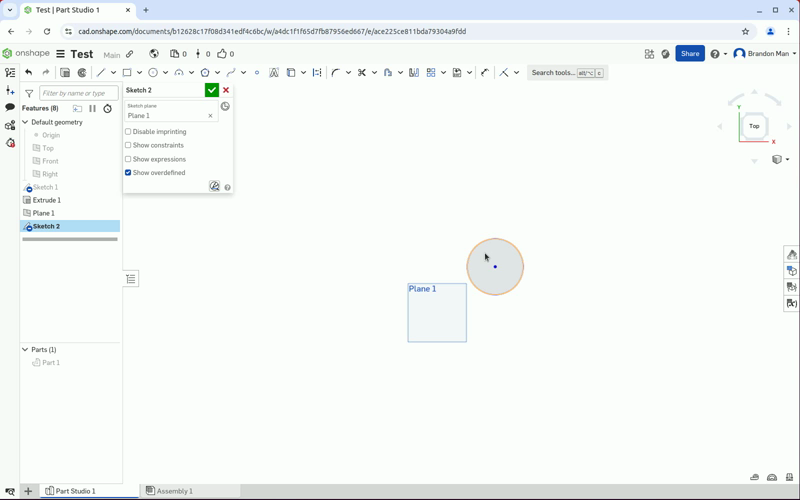
scroll(6)
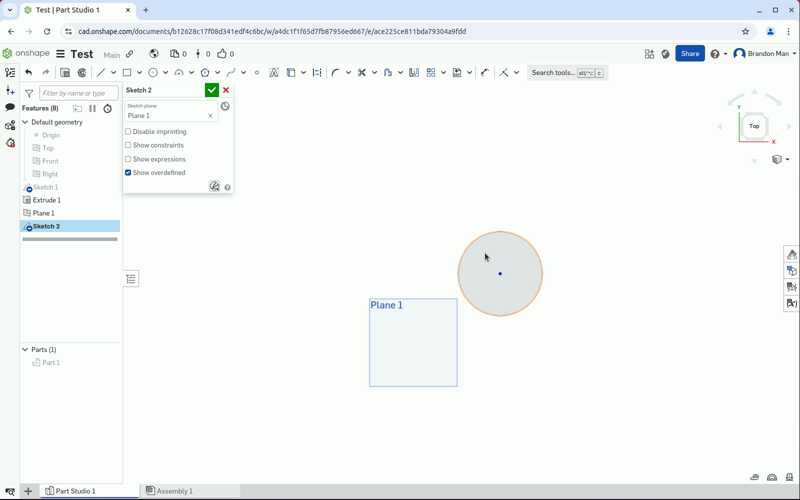
scroll(6)
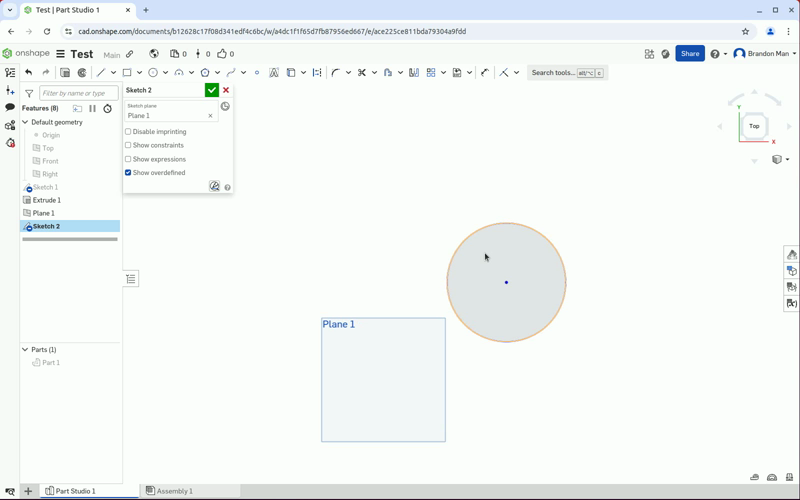
scroll(6)
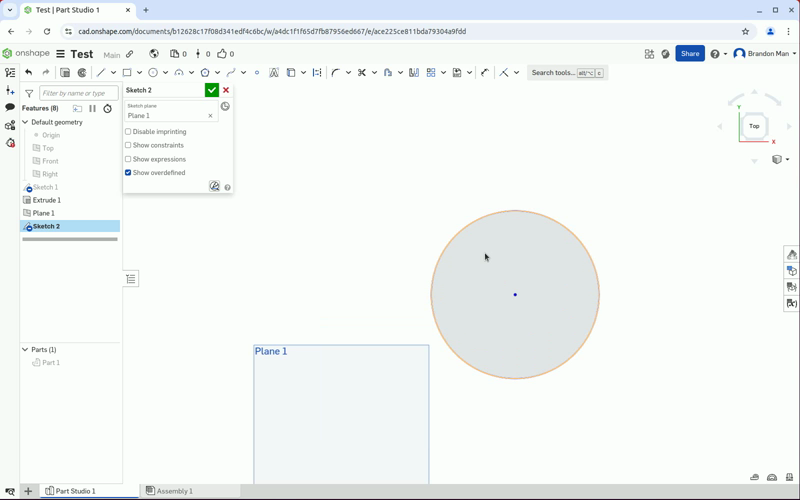
scroll(6)
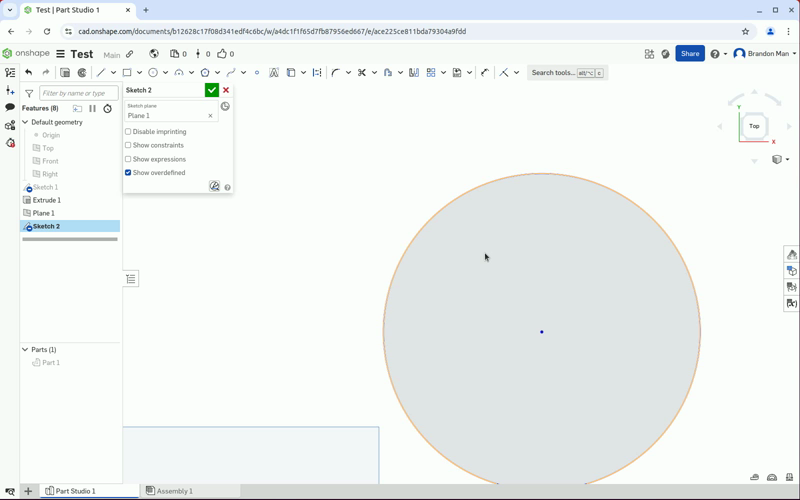
click(485, 252)
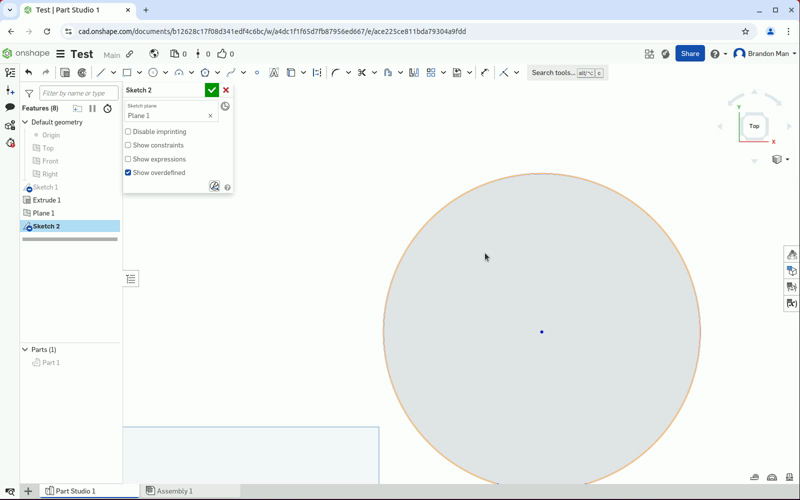
scroll(-6)
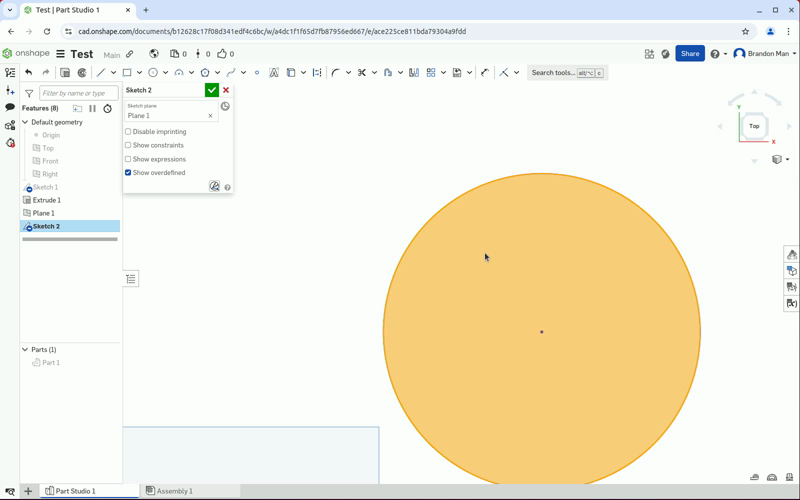
scroll(-6)
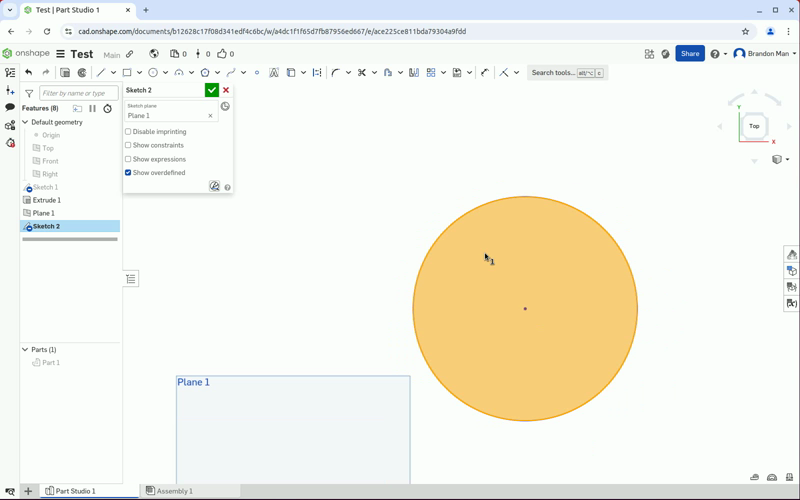
scroll(-6)
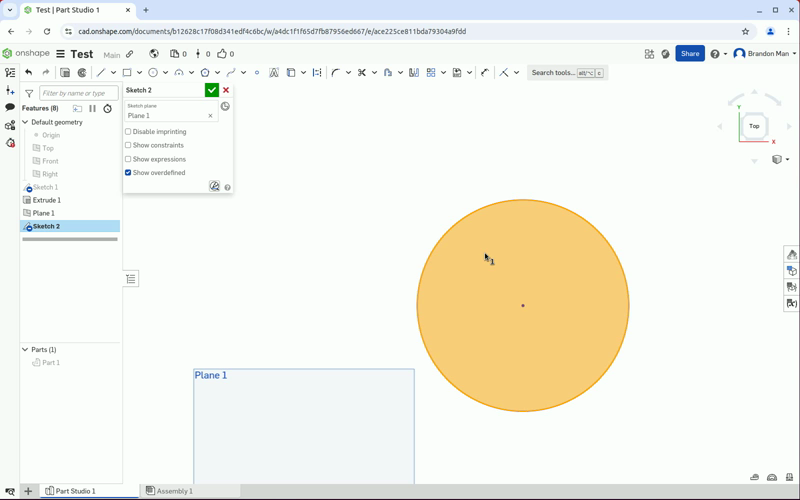
scroll(-6)
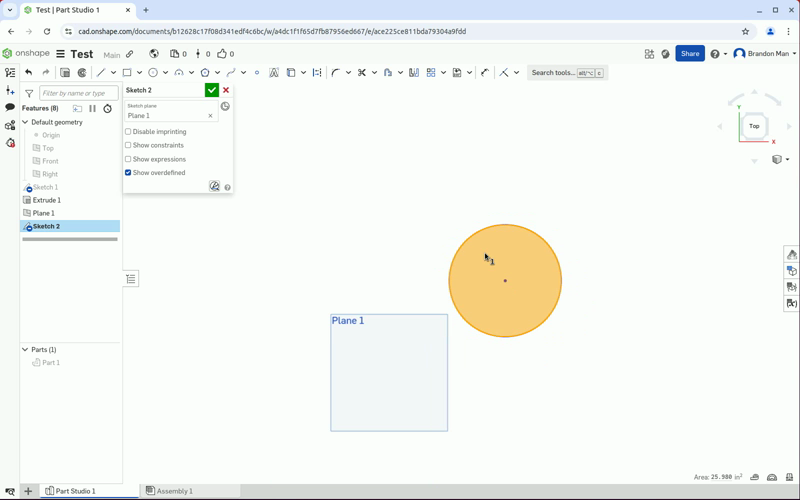
scroll(-6)
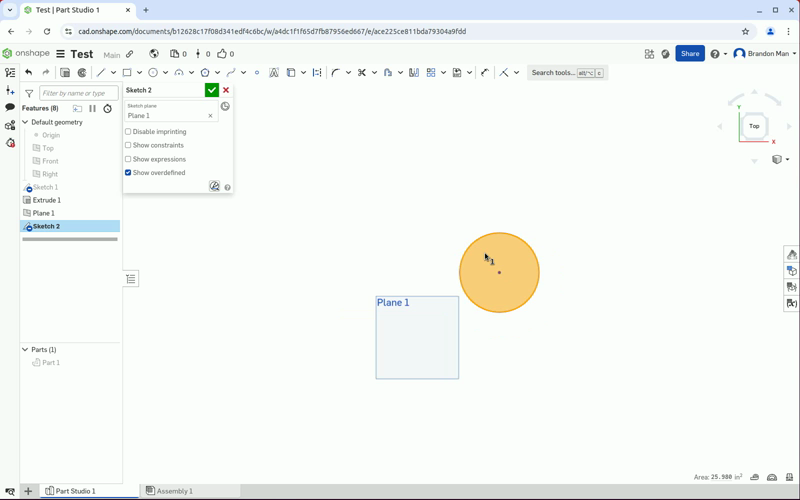
scroll(-6)
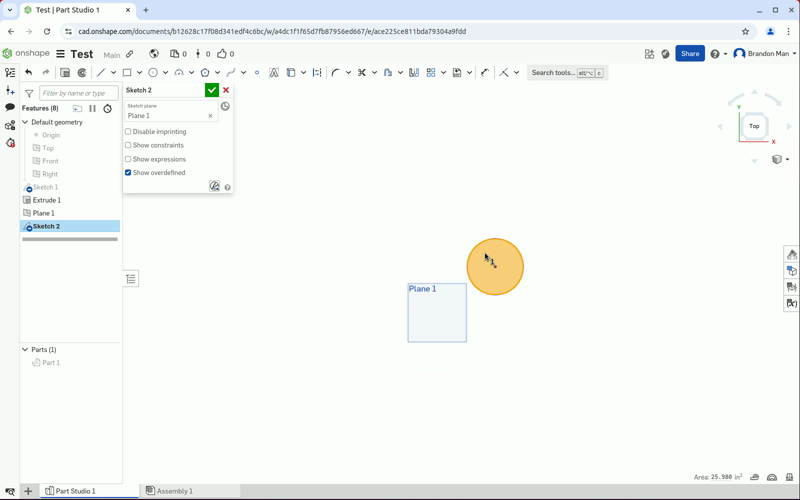
scroll(-6)
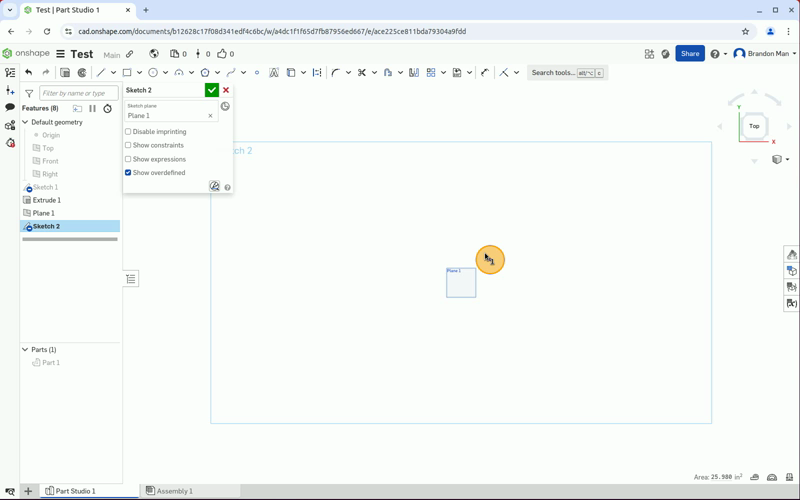
mouse_move(73, 352)
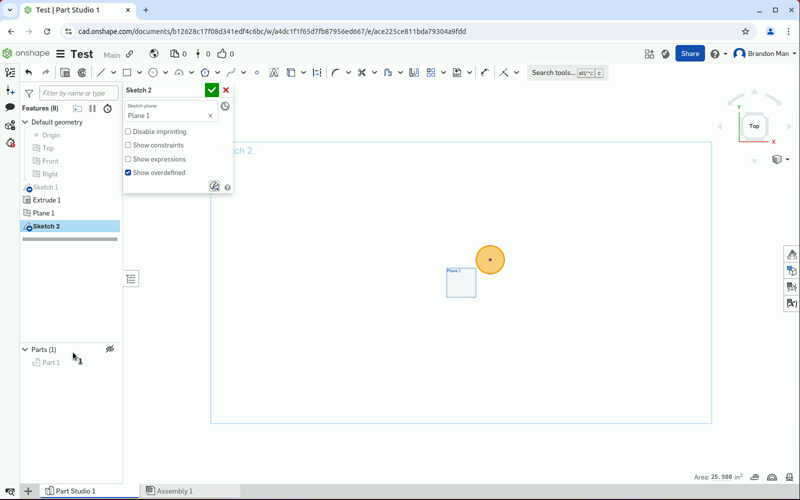
key(shift+y)
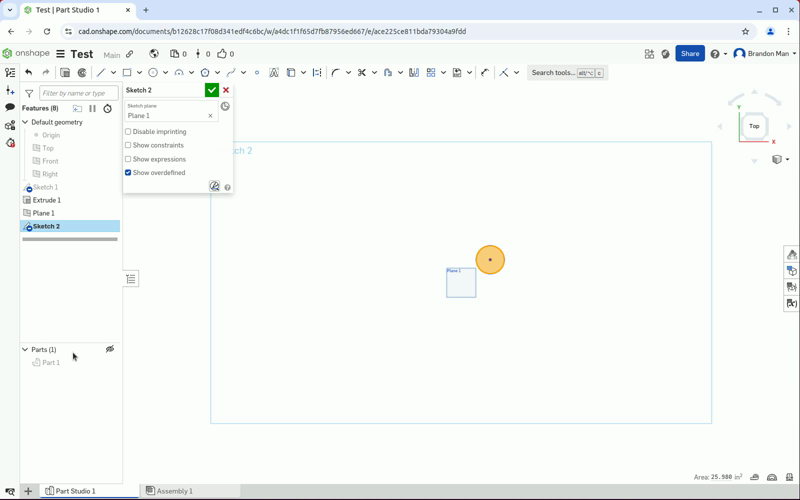
key(shift+e)
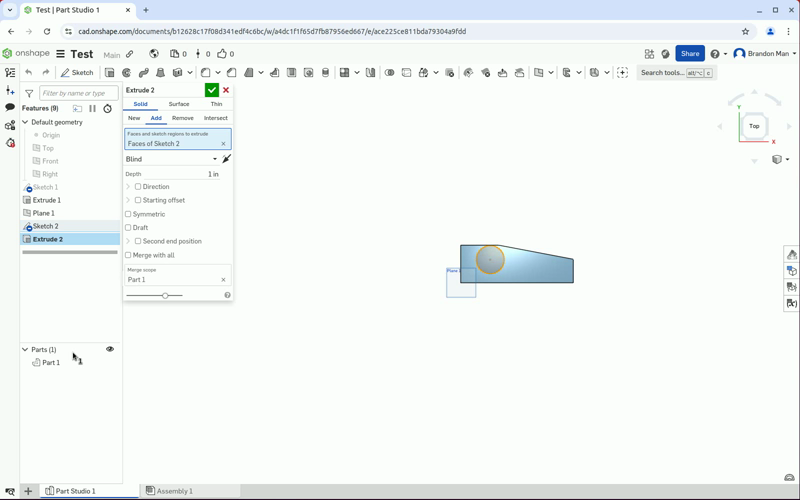
mouse_move(143, 106)
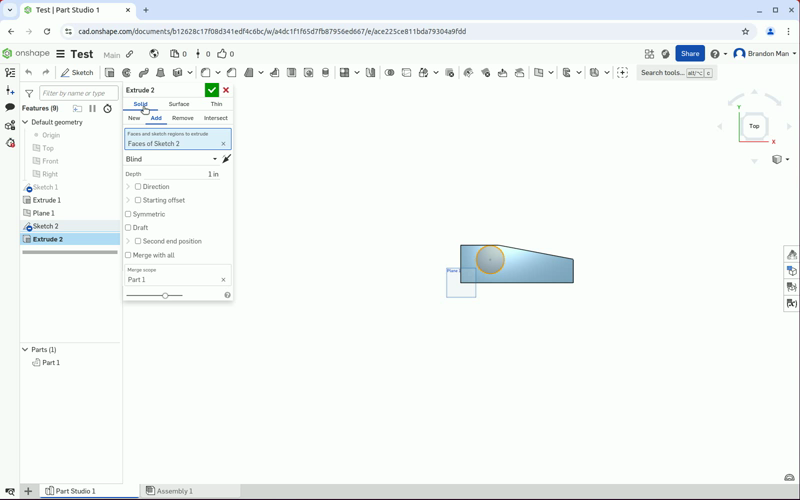
click(143, 106)
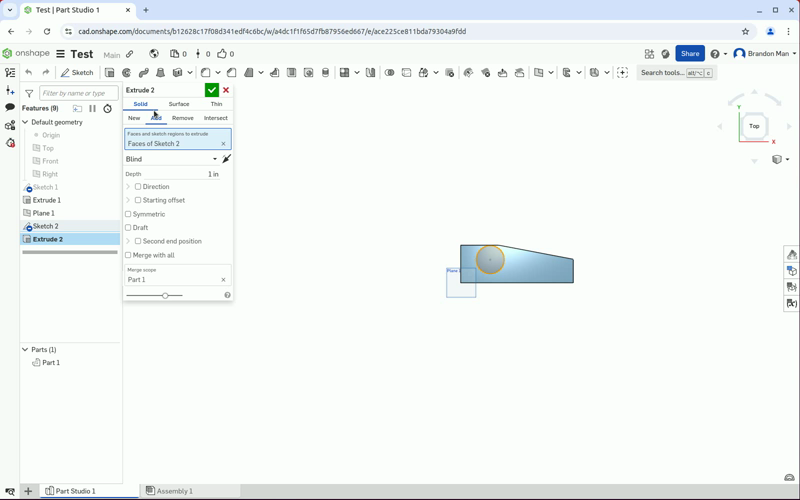
mouse_move(186, 120)
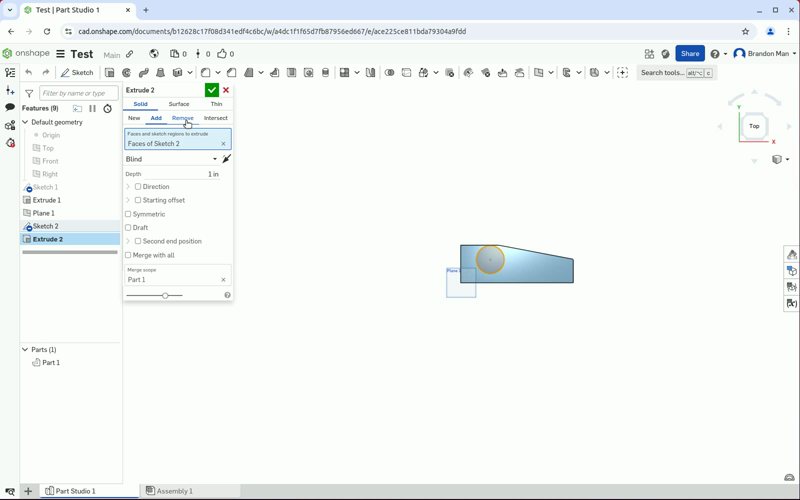
click(186, 120)
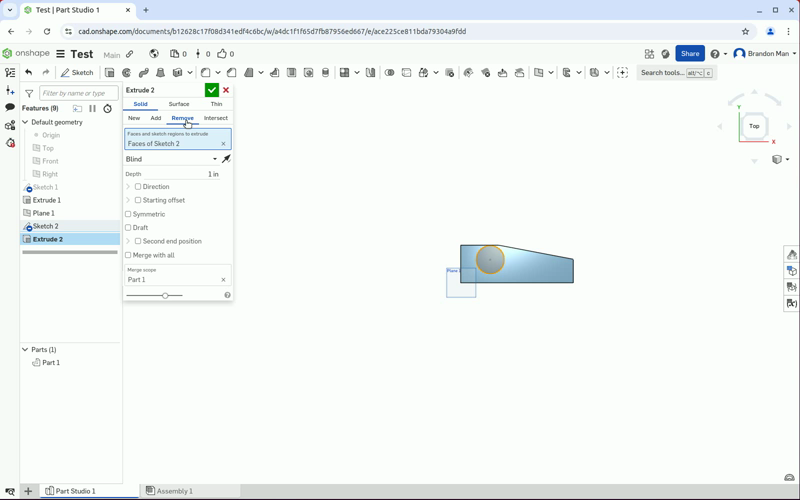
key(tab, 4)
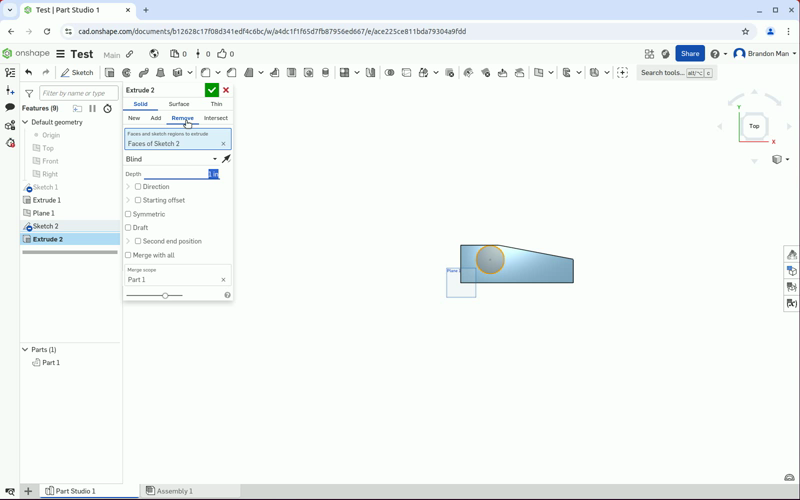
text(25.756)
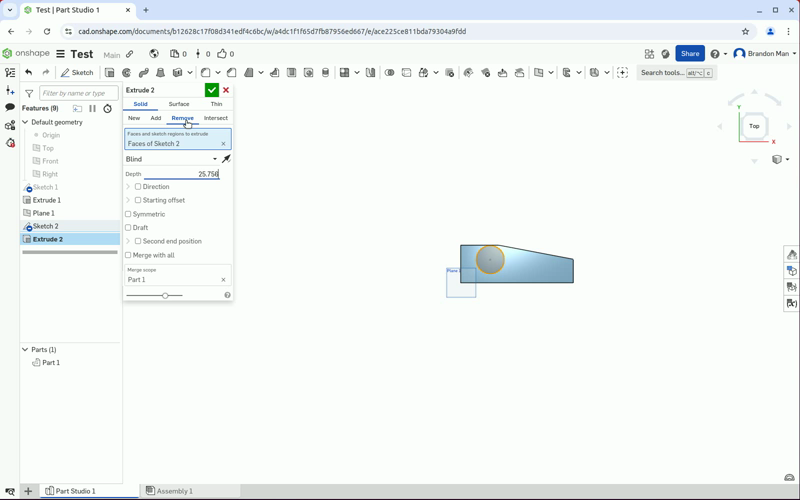
key(tab, 6)
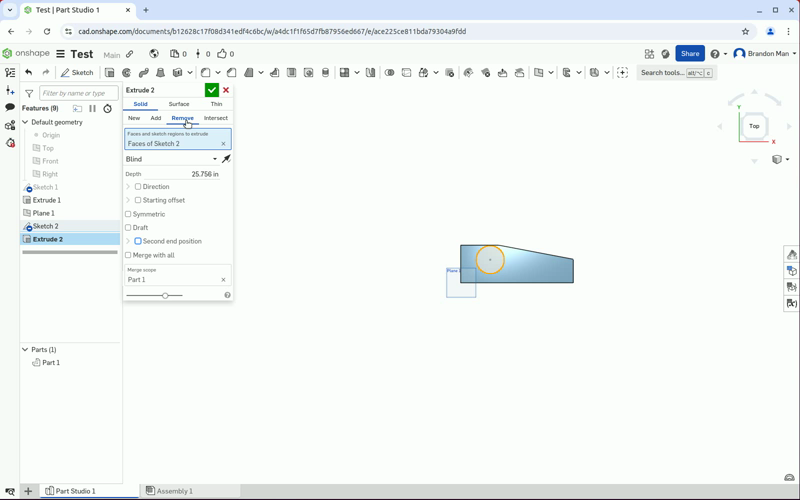
key(space)
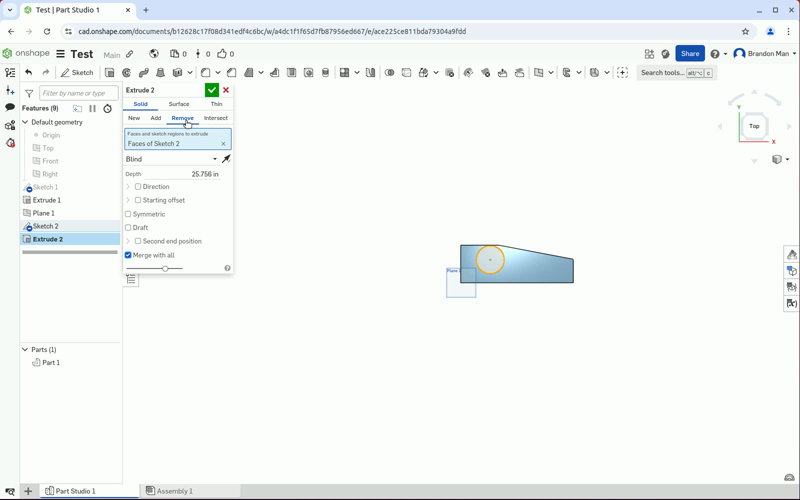
key(enter)
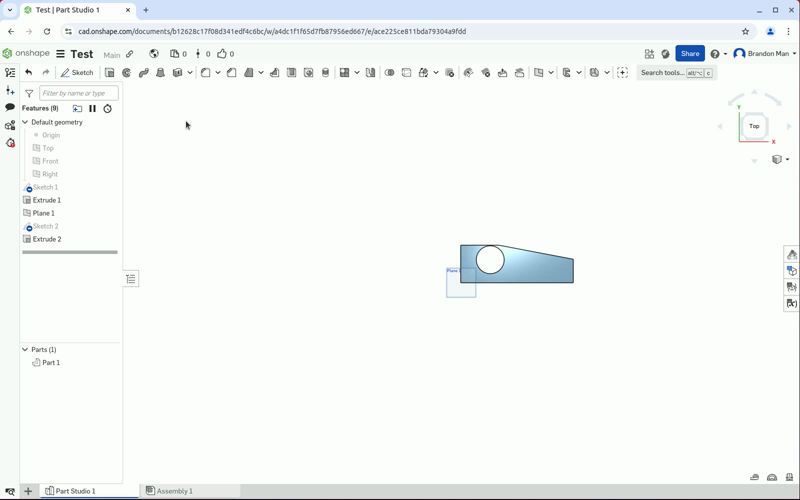
key(shift+h)
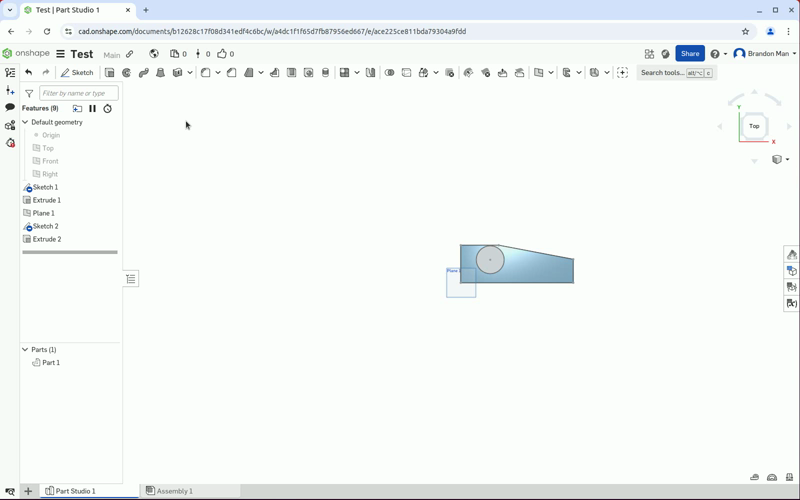
key(shift+h)
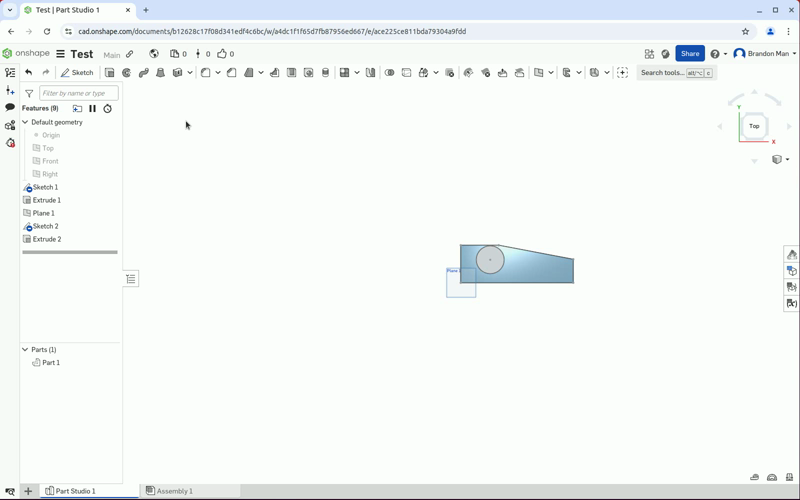
key(shift+7)
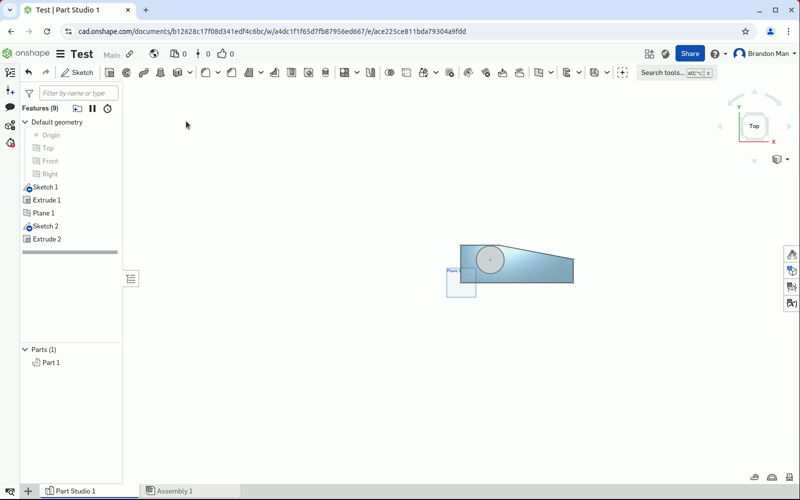
key(up, 3)
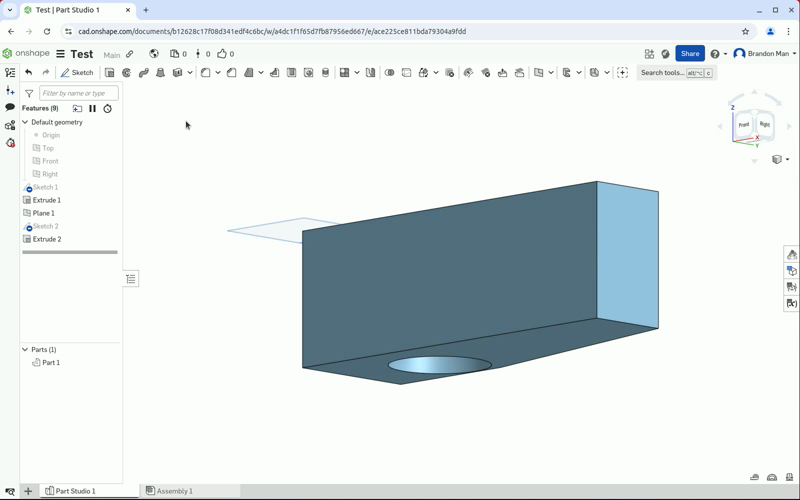
key(left, 3)
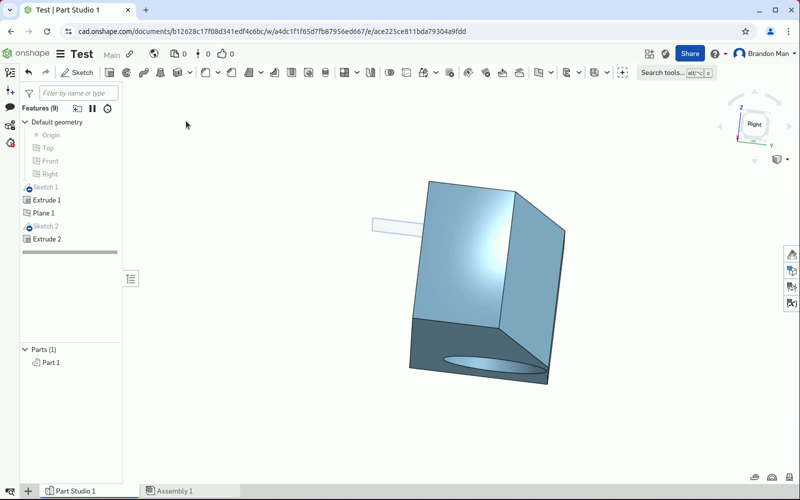
key(right, 3)
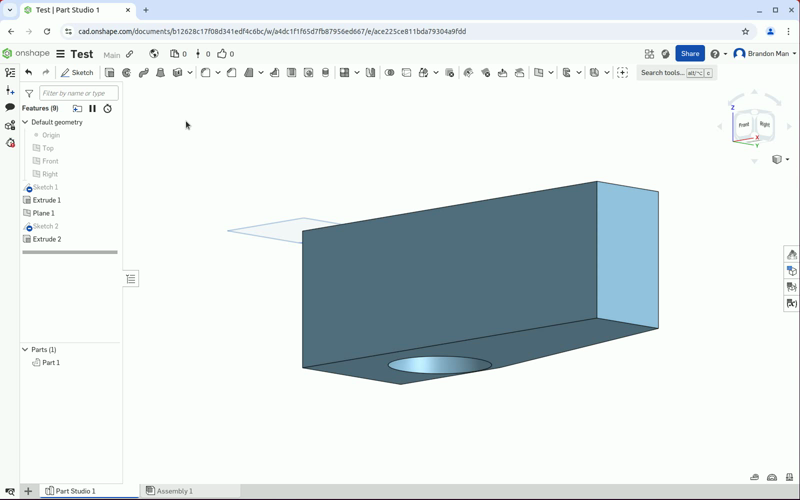
key(down, 3)
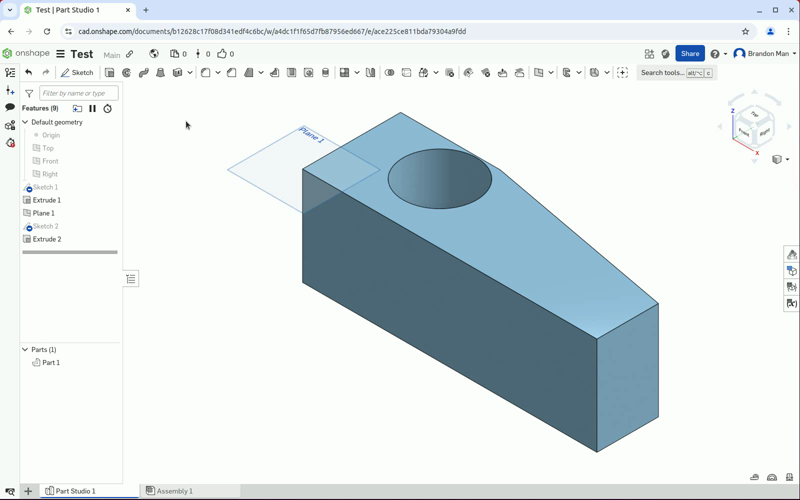
mouse_move(73, 189)
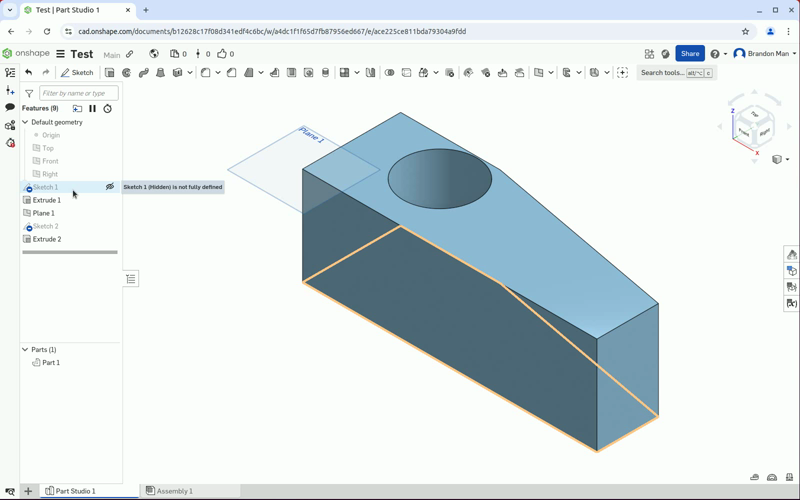
click(73, 189)